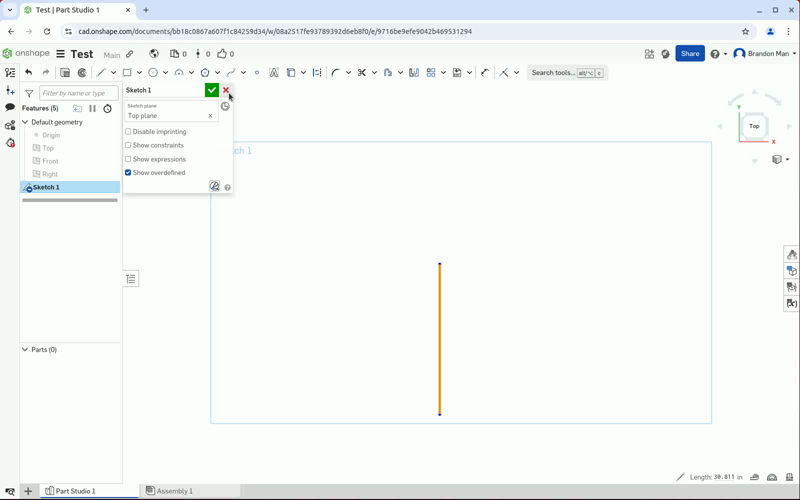
key(shift+h)
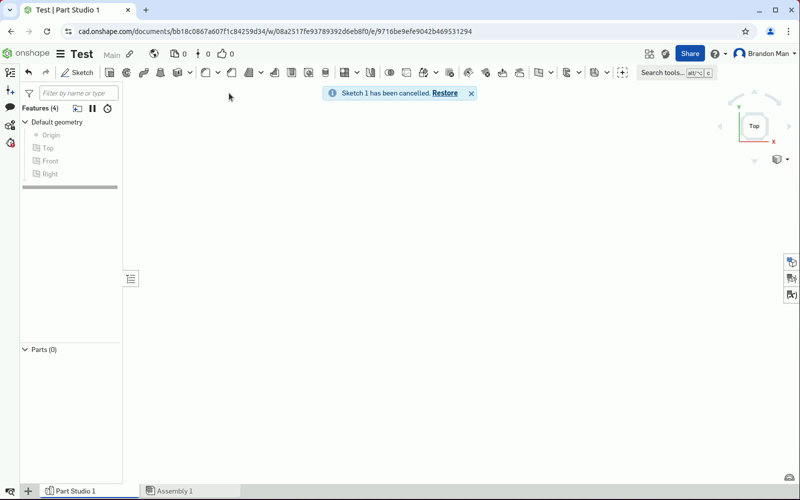
mouse_move(73, 352)
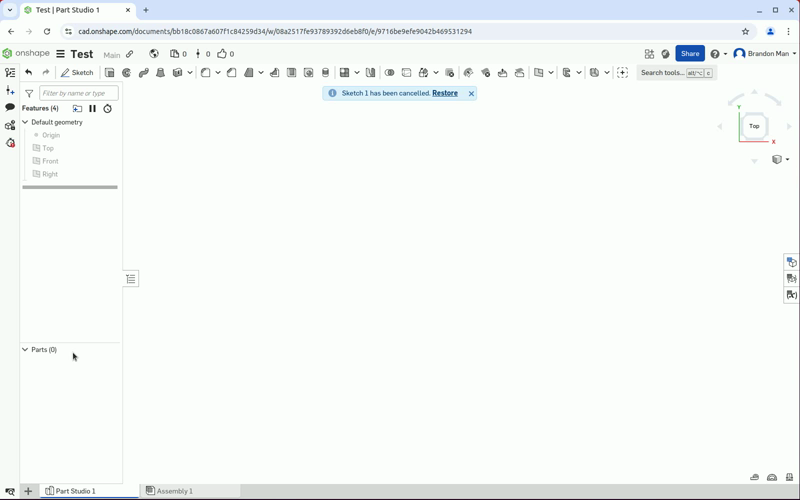
key(y)
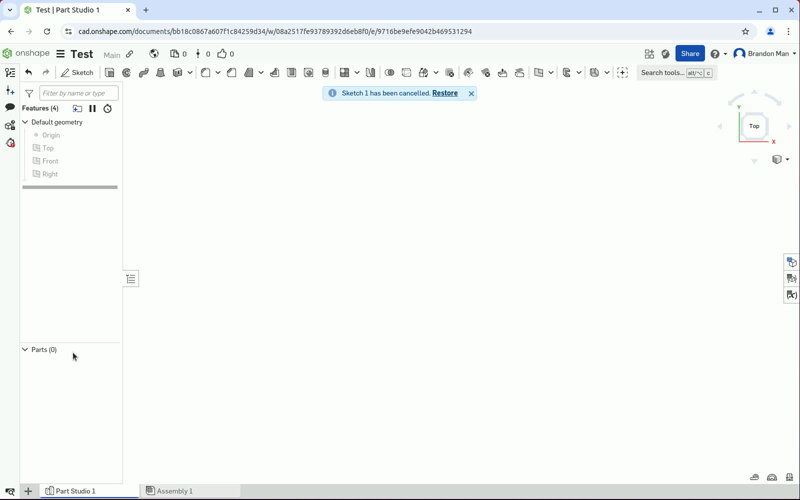
key(shift+p)
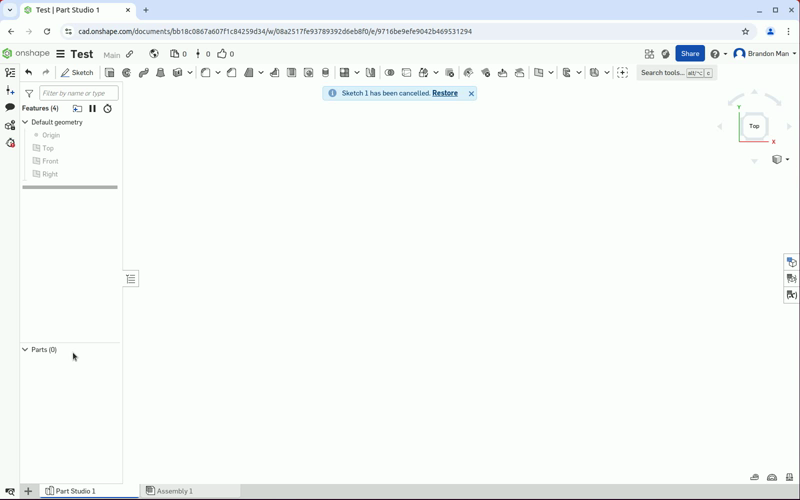
key(space)
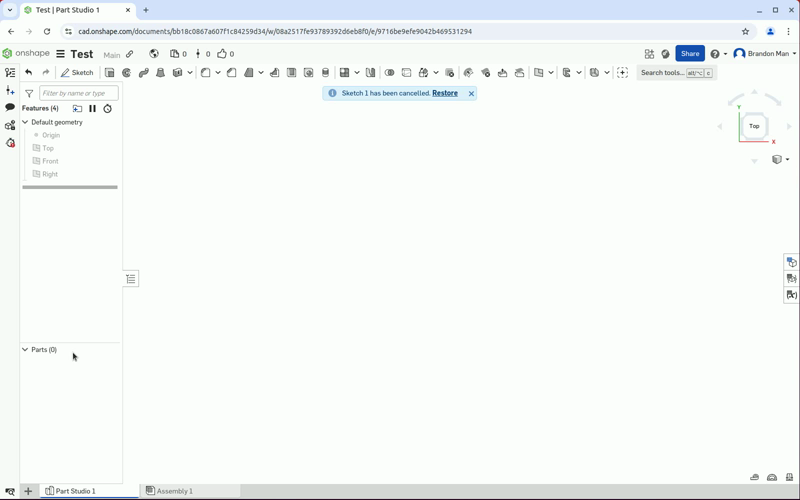
key_down(shift)
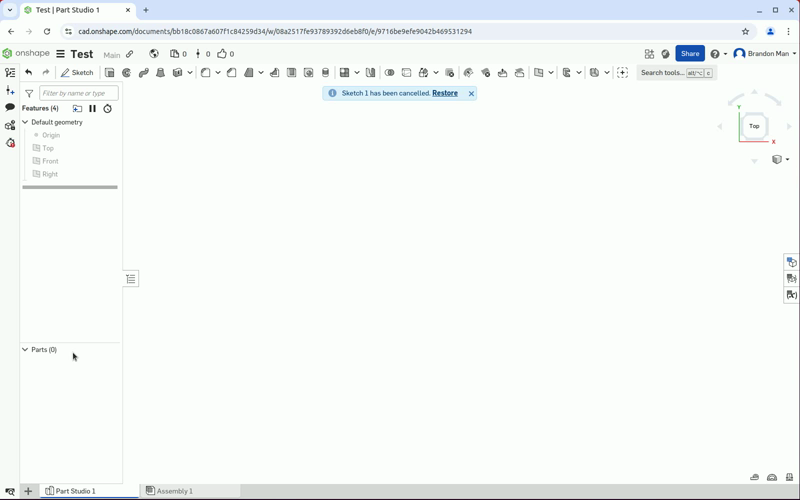
key(up)
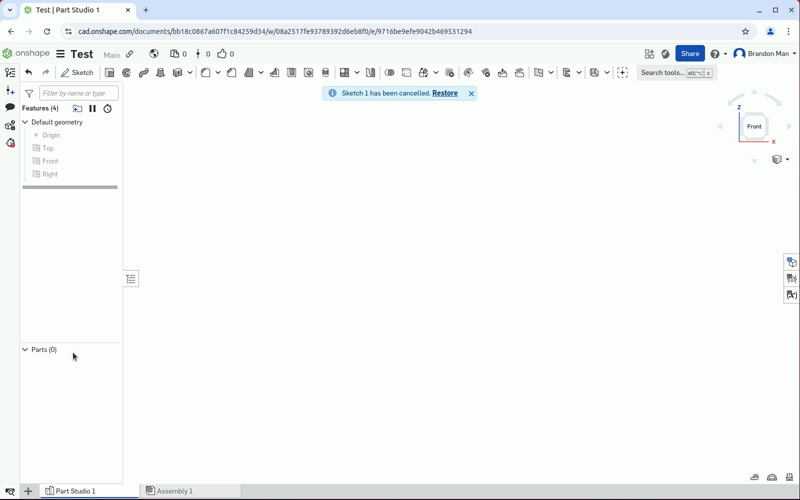
key_up(shift)
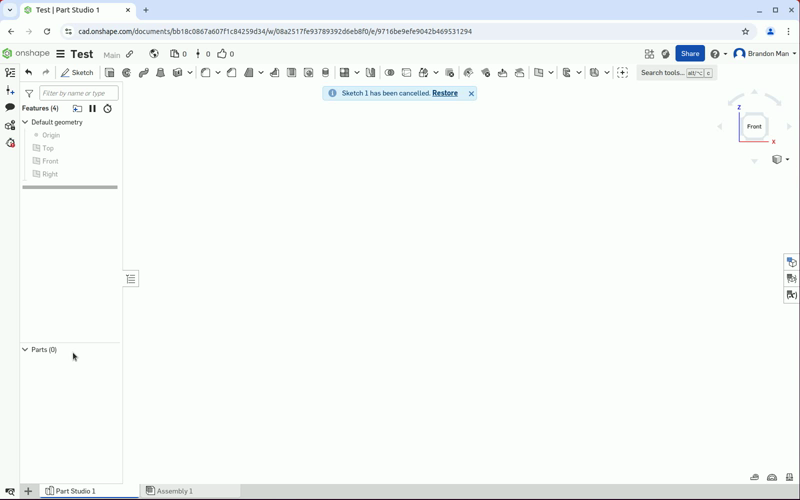
key(space)
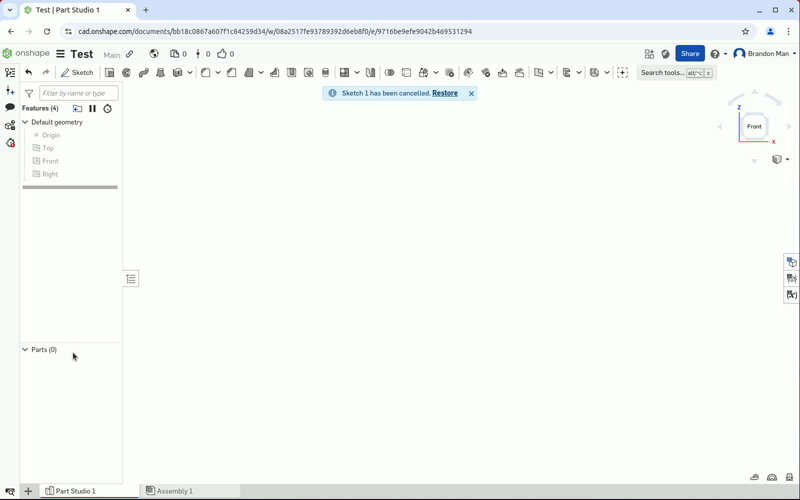
key_down(shift)
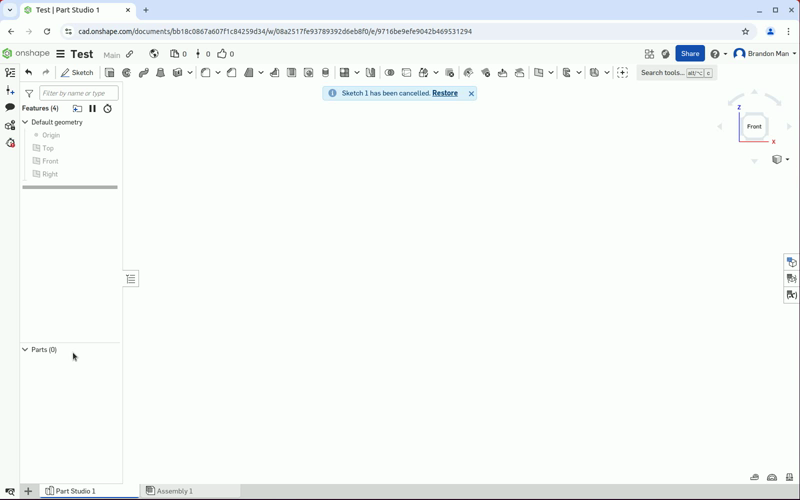
key(left)
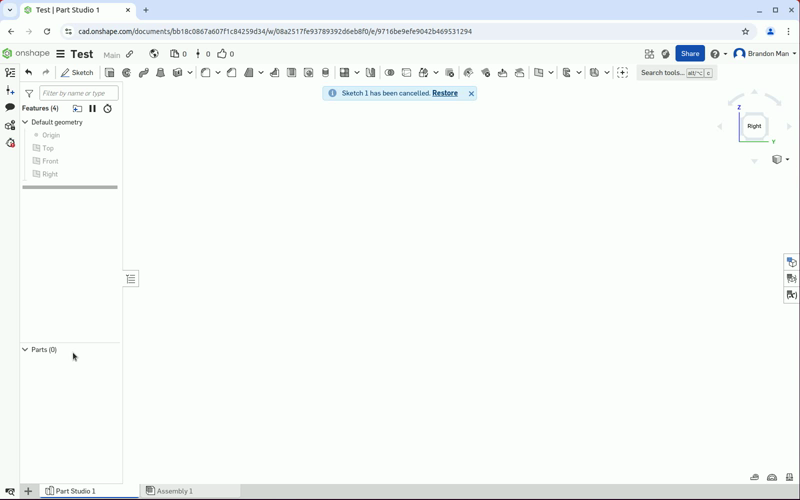
key_up(shift)
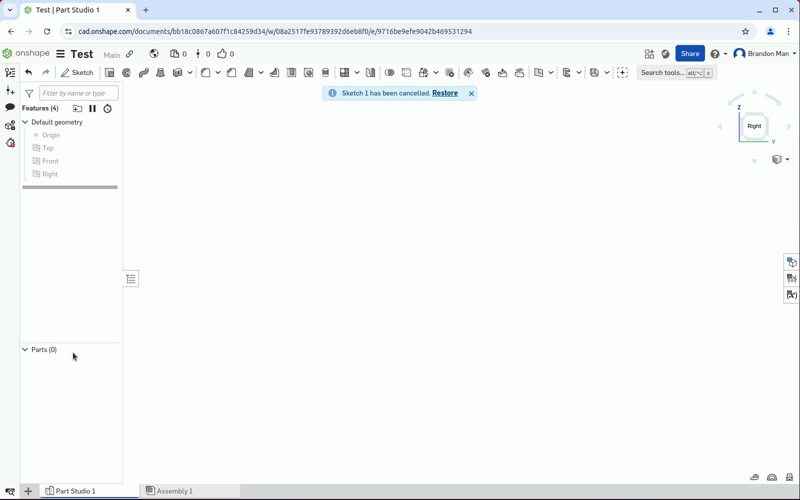
mouse_move(73, 352)
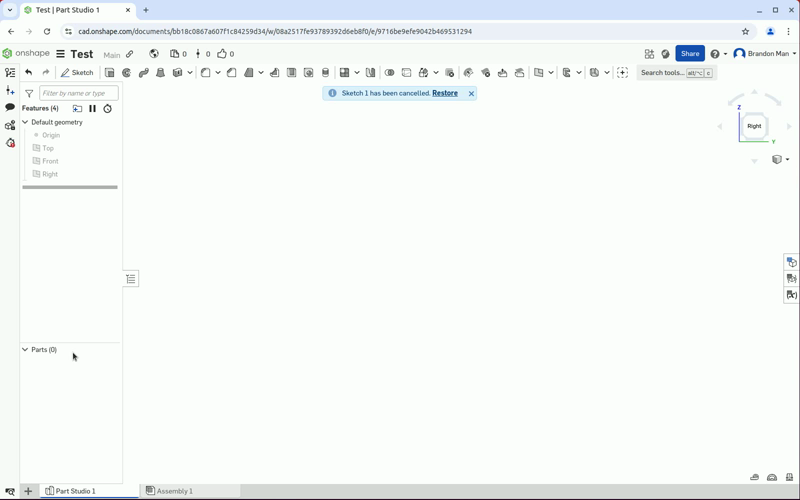
key(shift+y)
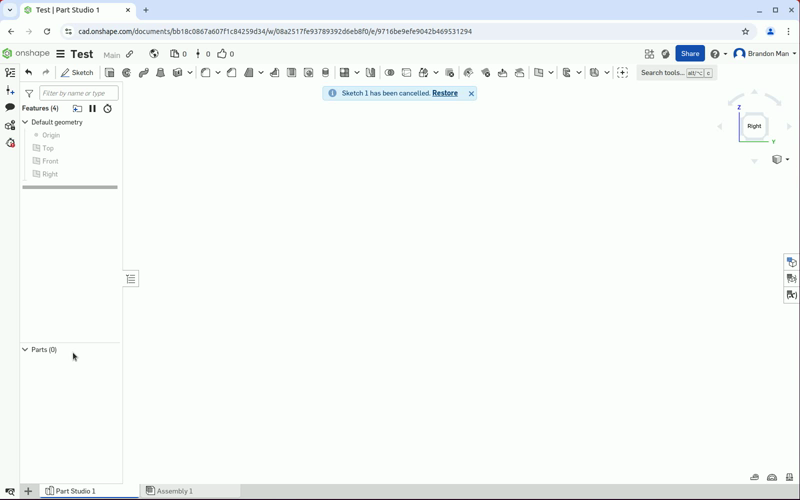
key(shift+s)
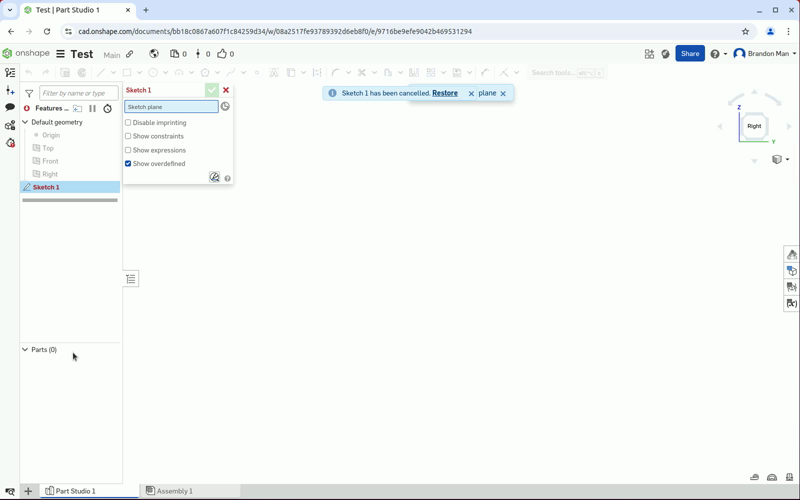
mouse_move(73, 176)
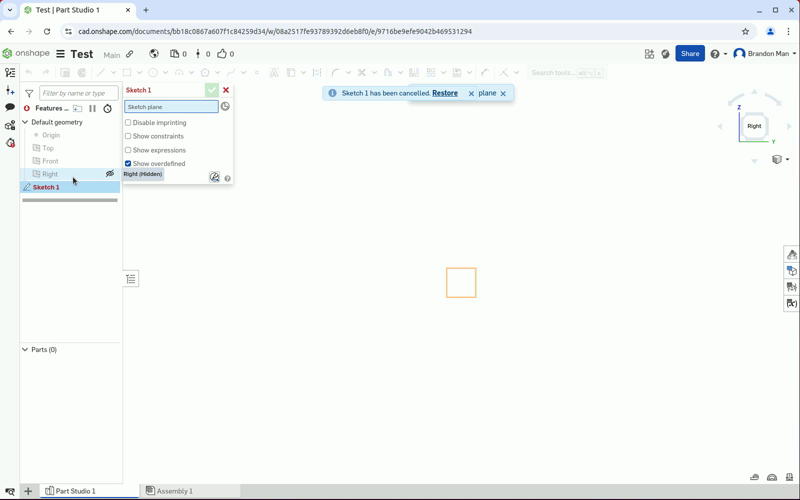
click(73, 176)
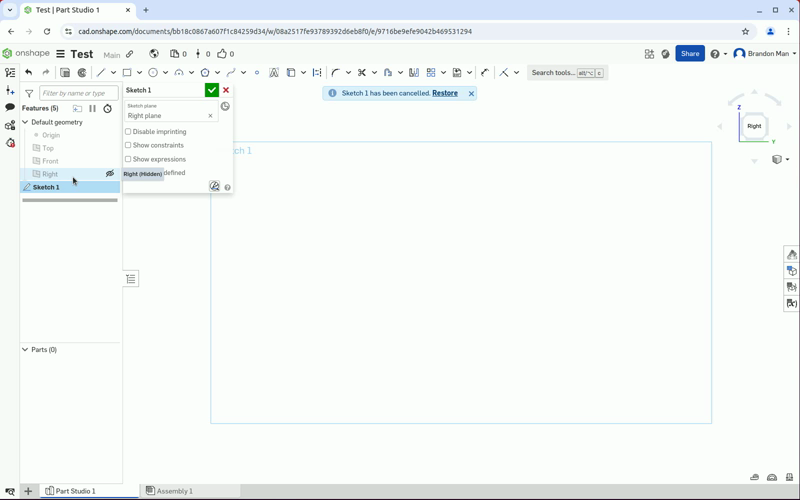
mouse_move(73, 352)
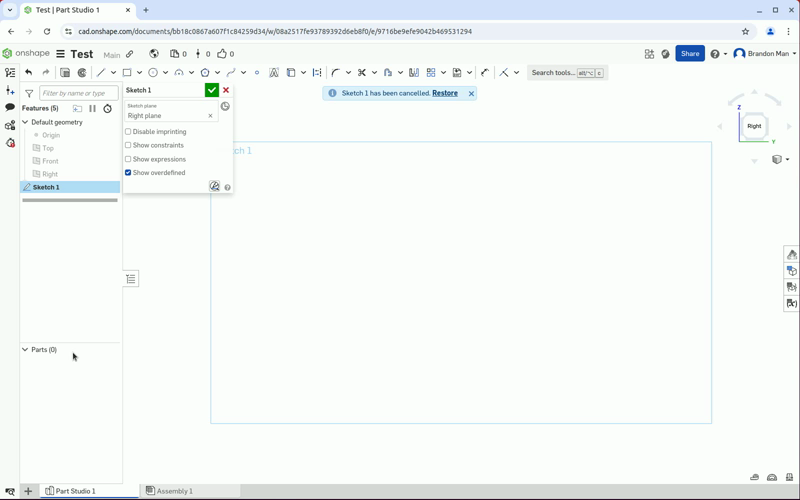
key(y)
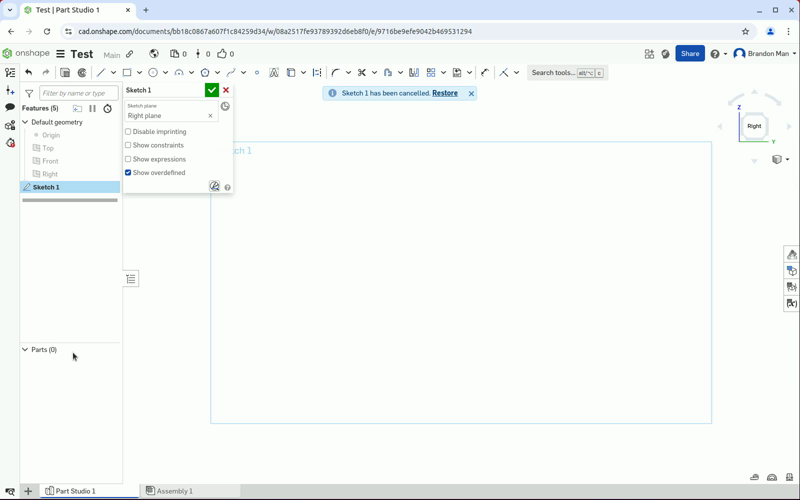
key(l)
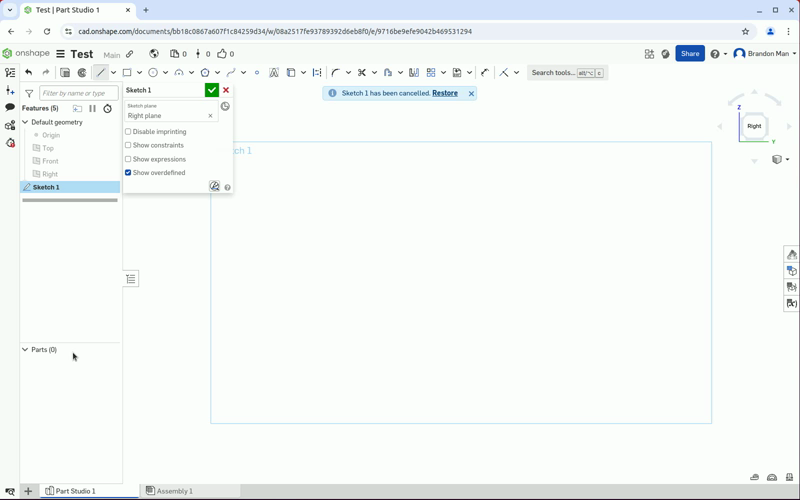
key_down(shift)
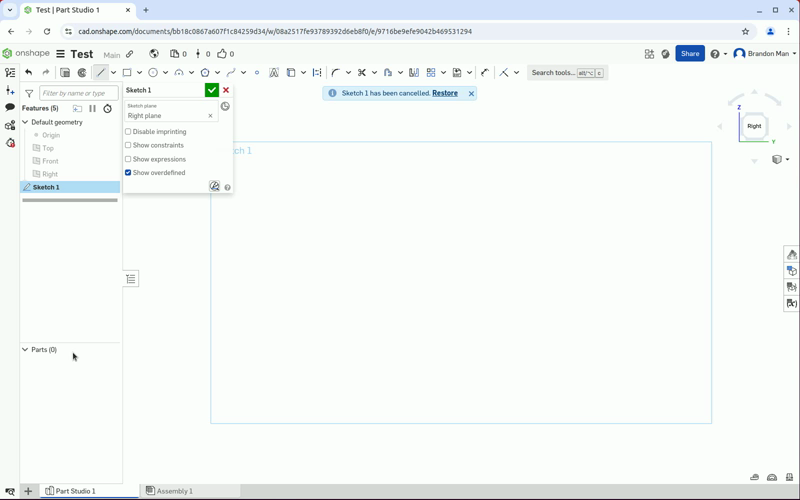
mouse_move(379, 345)
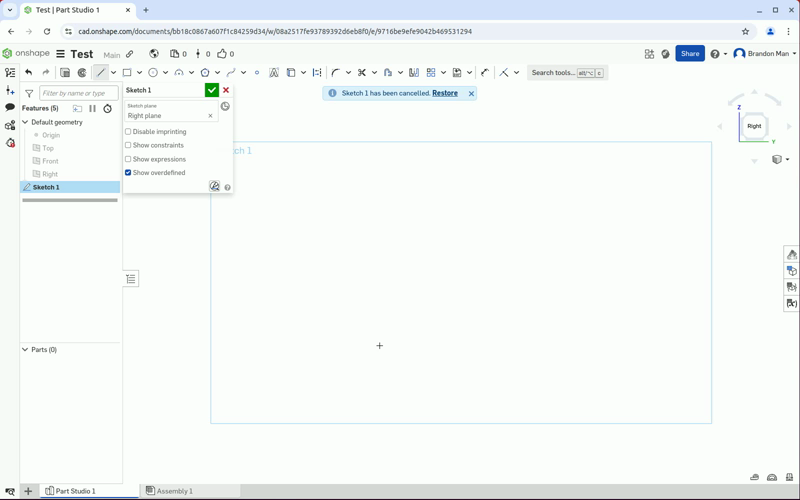
click(379, 345)
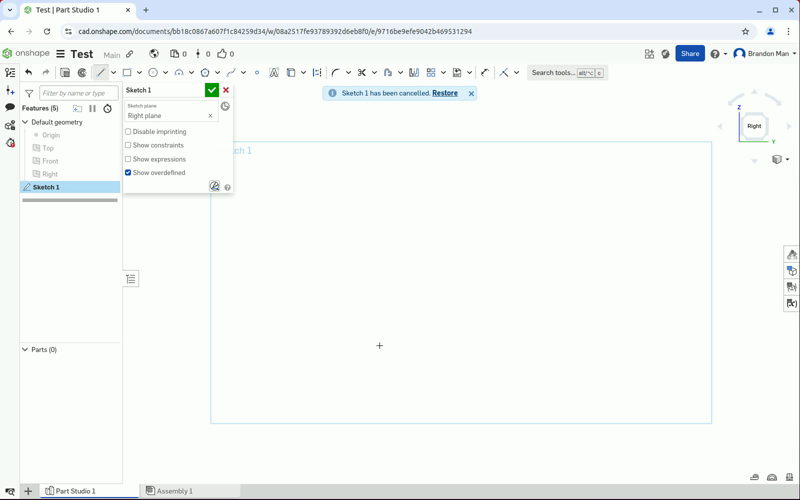
key_up(shift)
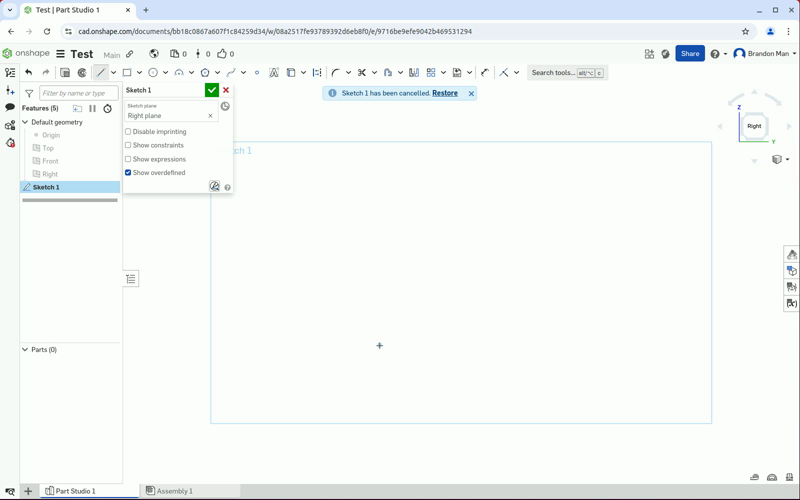
key_down(shift)
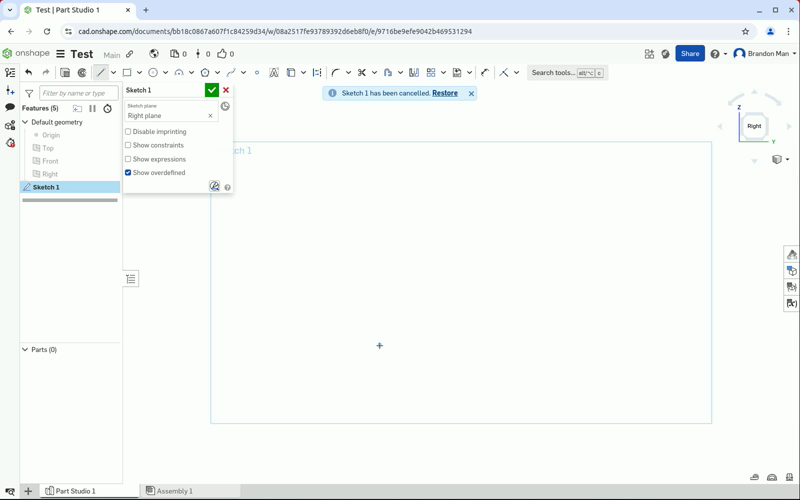
mouse_move(533, 345)
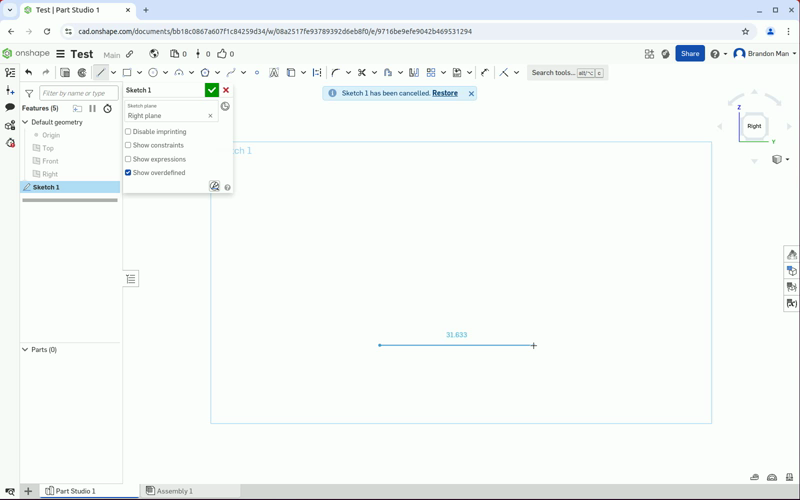
click(533, 345)
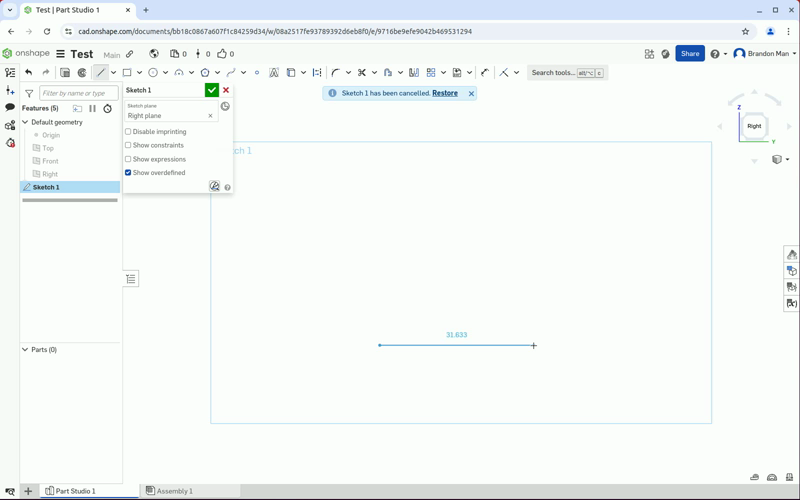
key_up(shift)
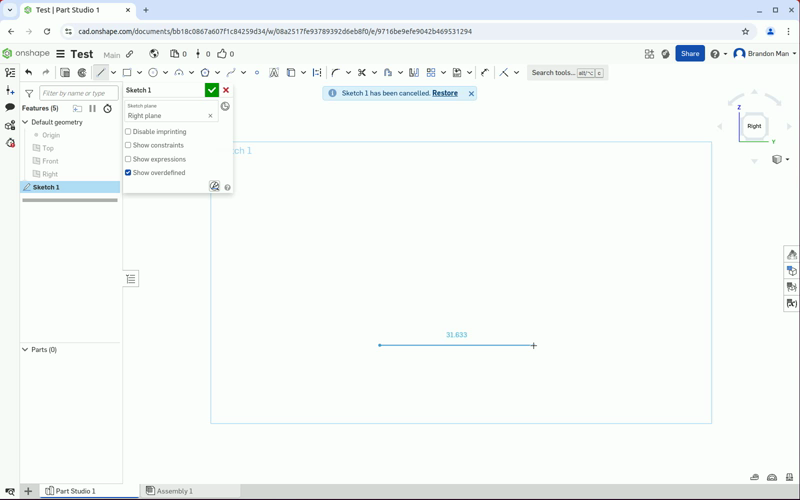
key_down(shift)
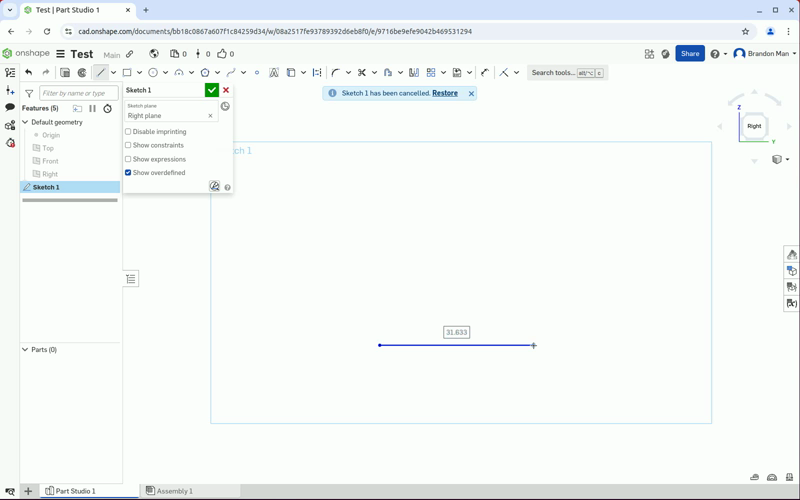
mouse_move(533, 170)
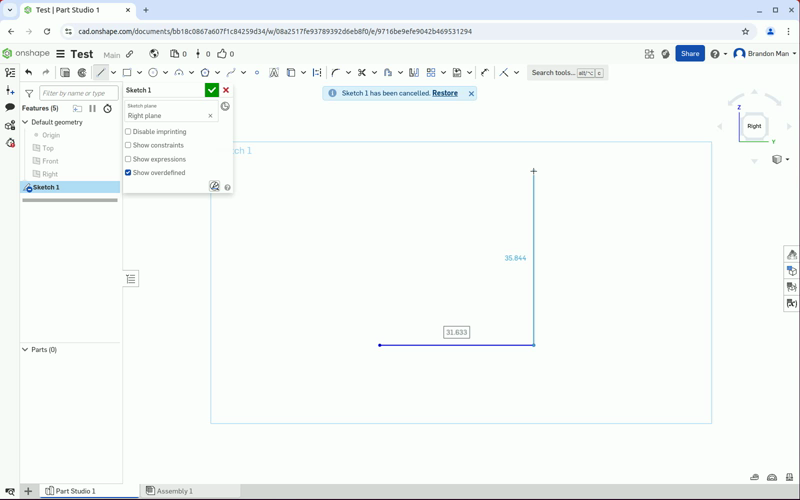
click(533, 170)
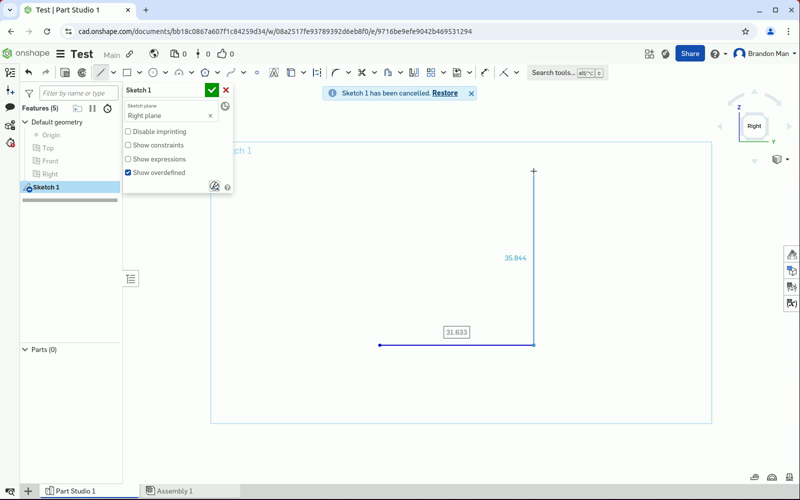
key_up(shift)
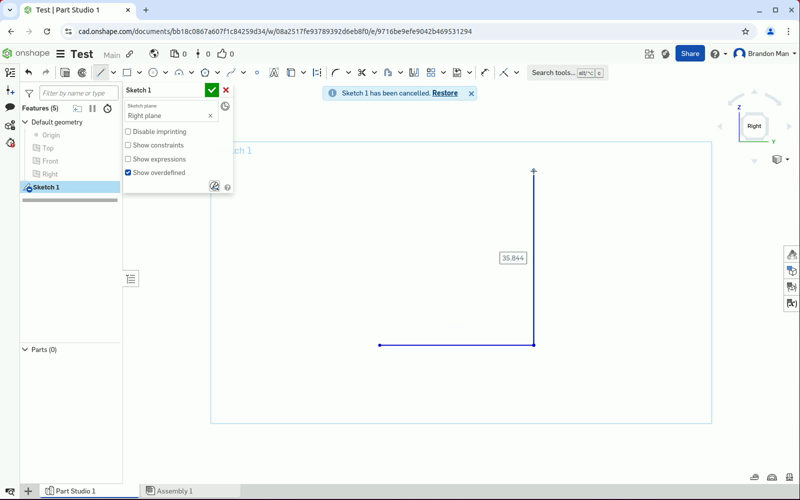
key_down(shift)
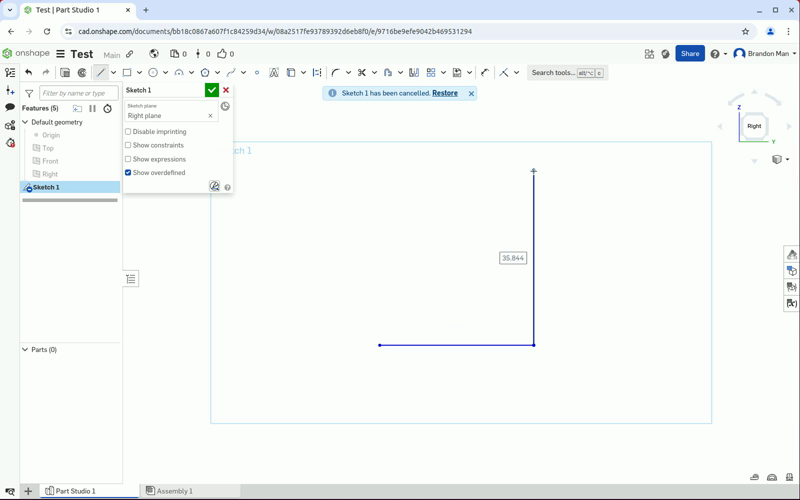
mouse_move(379, 170)
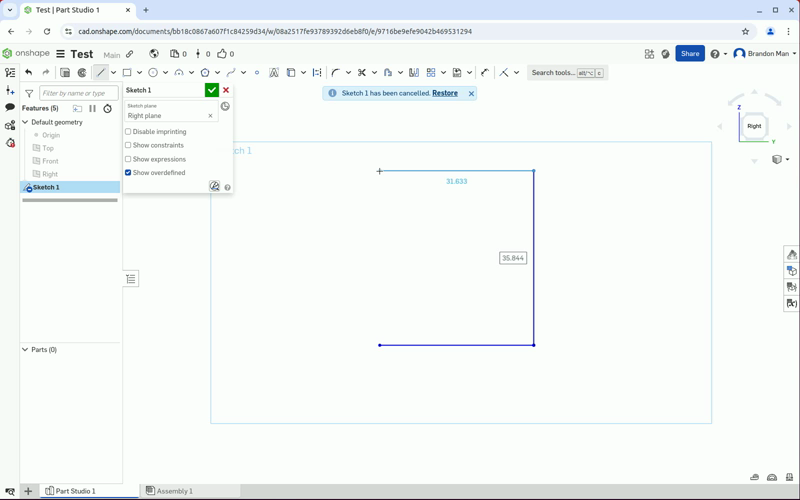
click(379, 170)
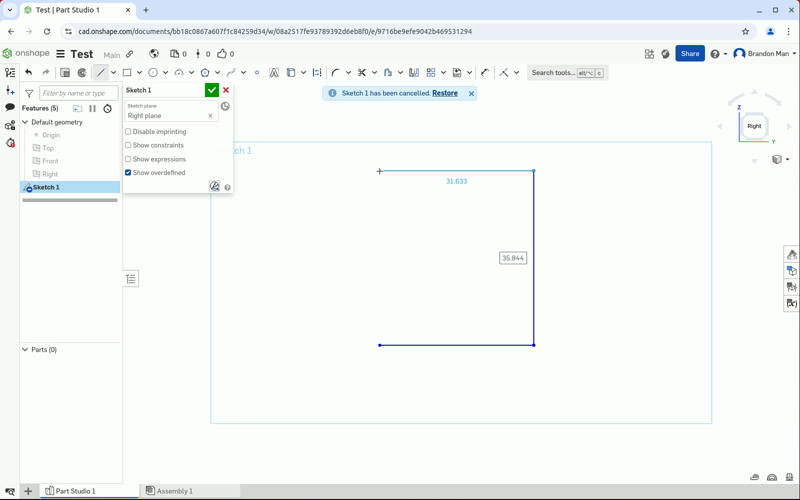
key_up(shift)
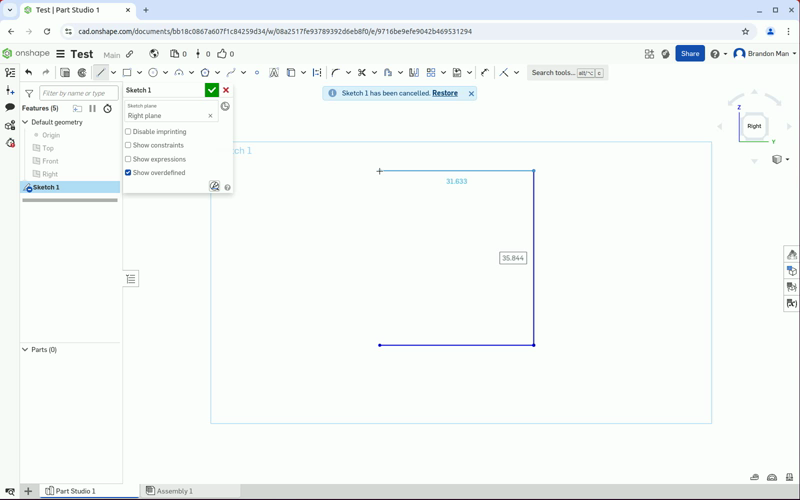
key_down(shift)
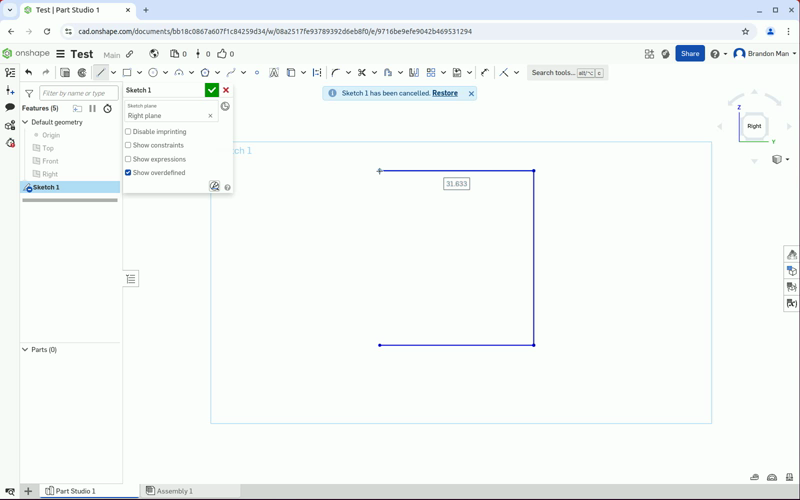
mouse_move(379, 345)
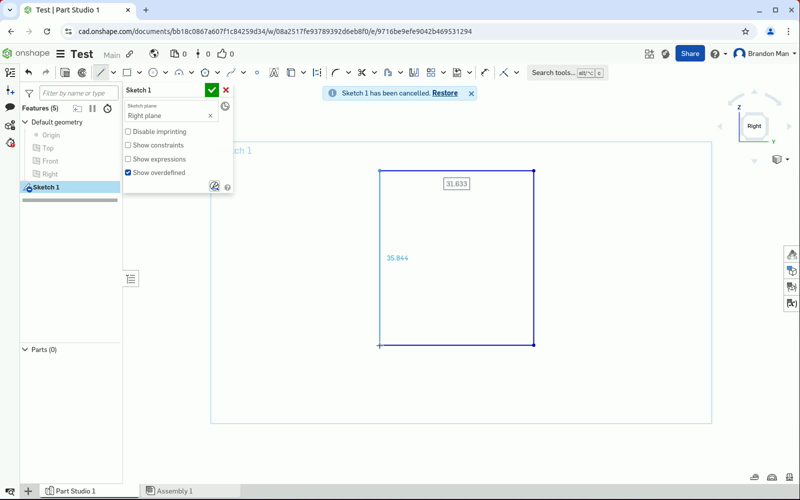
key_up(shift)
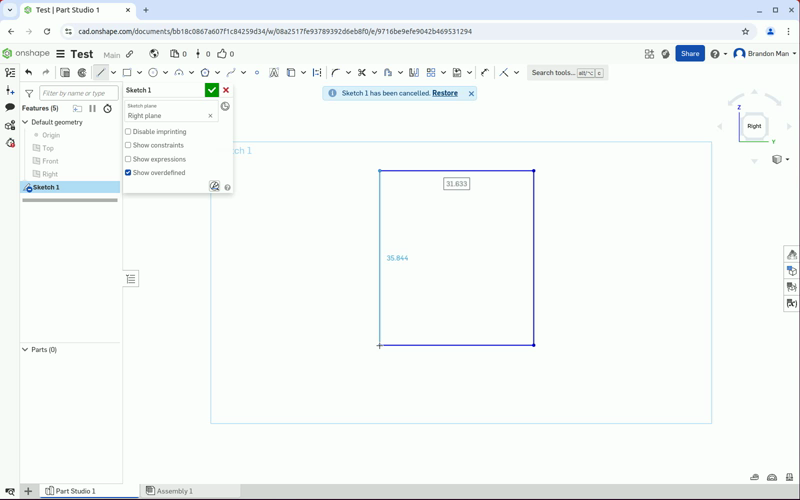
click(379, 345)
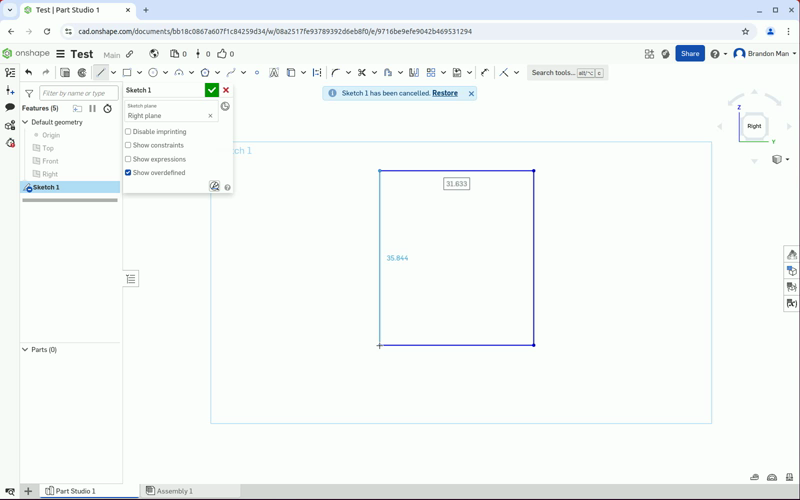
key(esc)
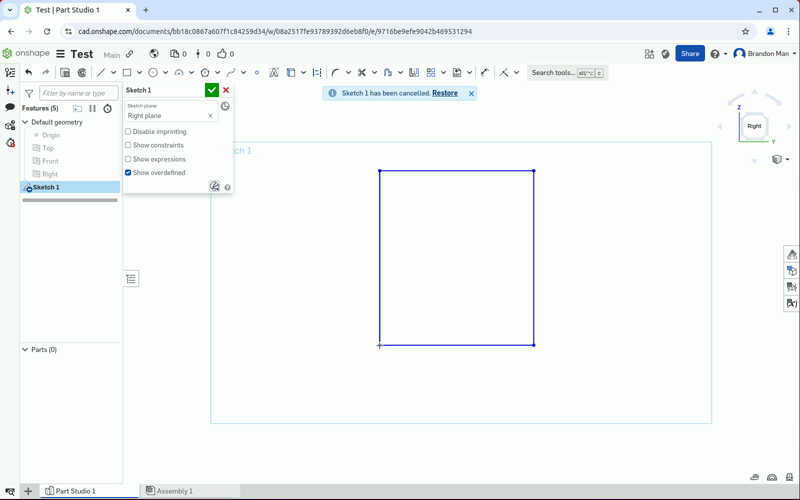
mouse_move(422, 234)
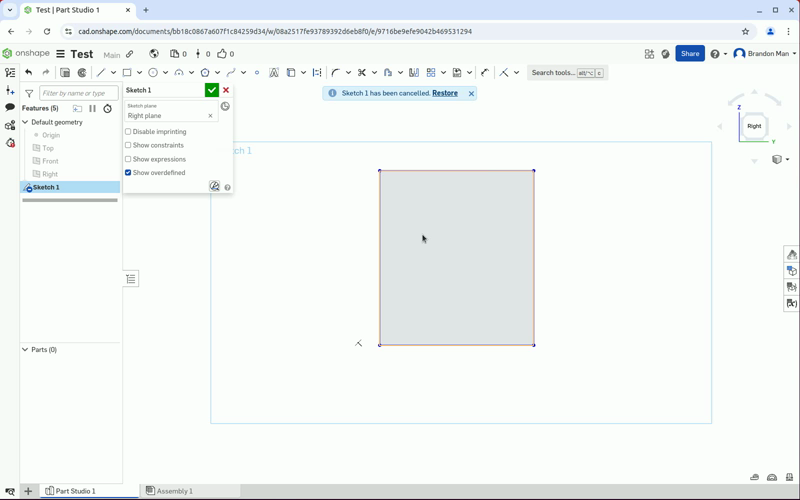
click(422, 234)
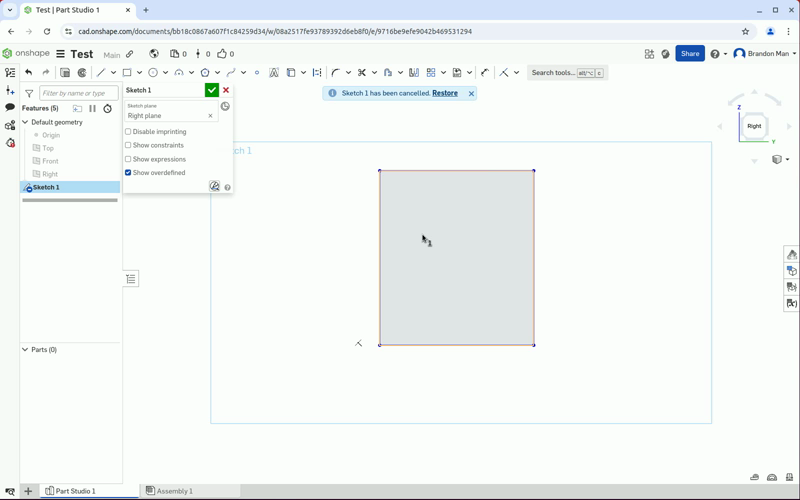
mouse_move(73, 352)
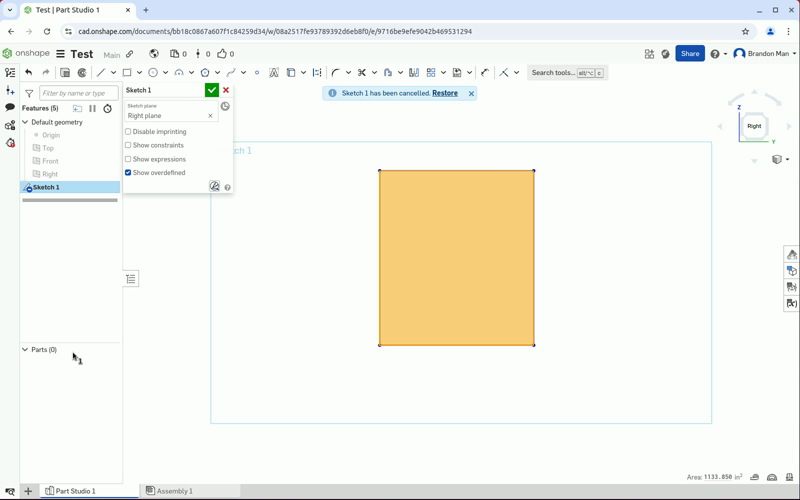
key(shift+y)
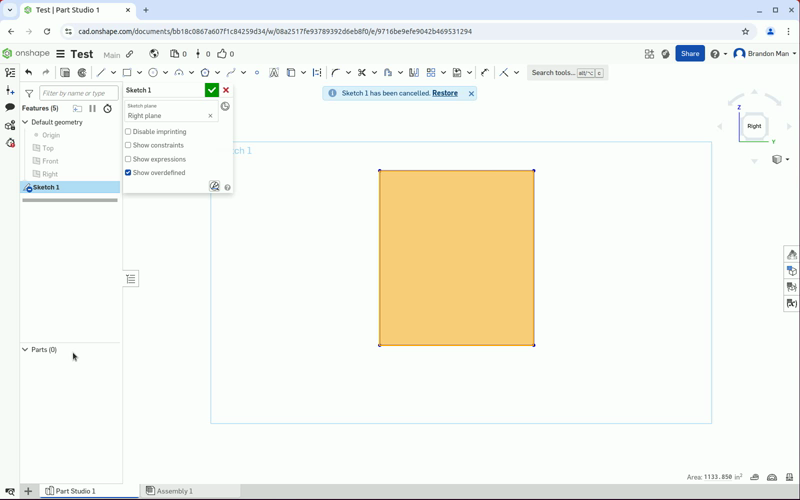
key(shift+e)
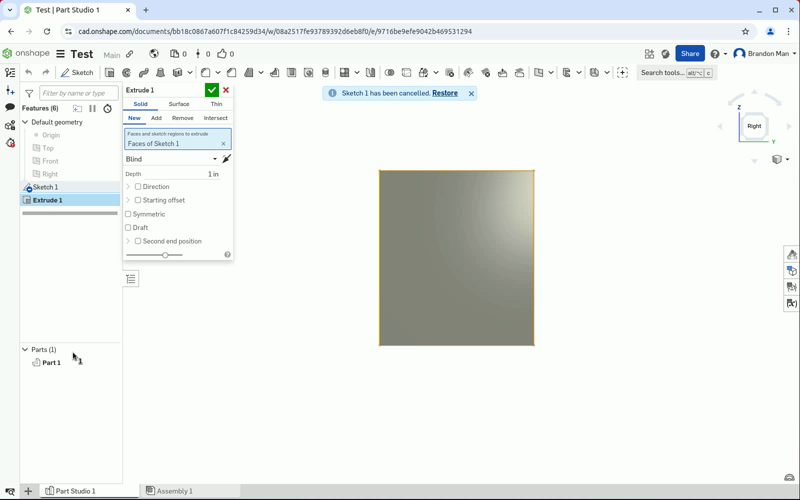
mouse_move(143, 106)
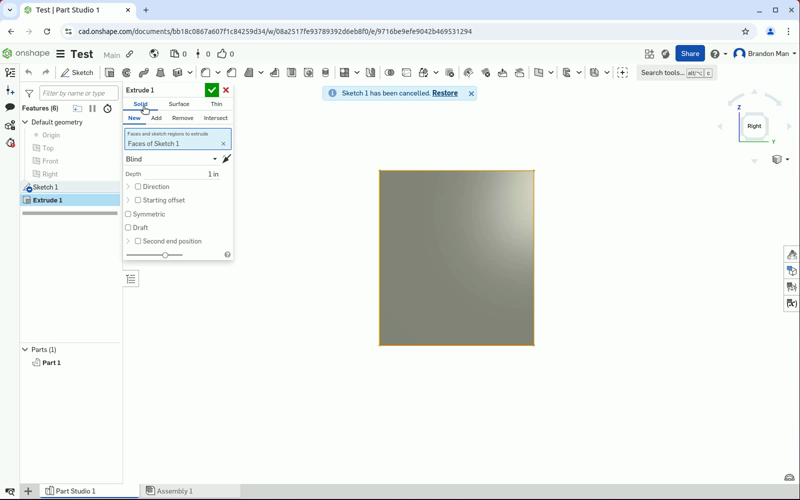
click(143, 106)
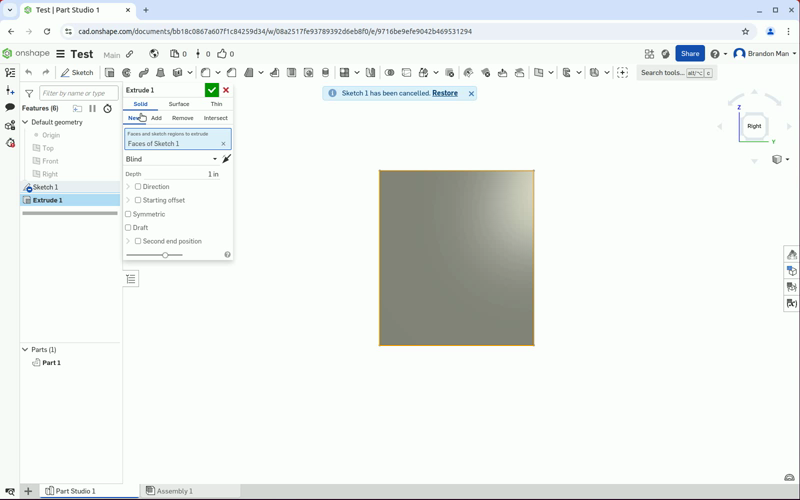
mouse_move(137, 120)
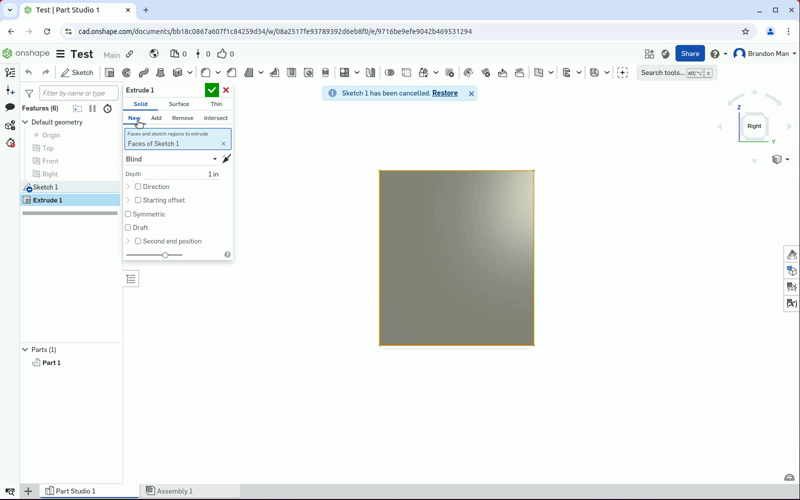
click(137, 120)
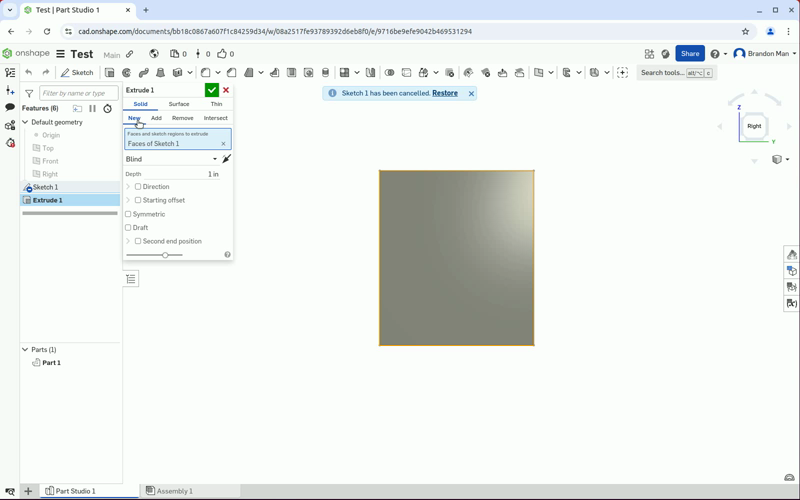
key(tab, 4)
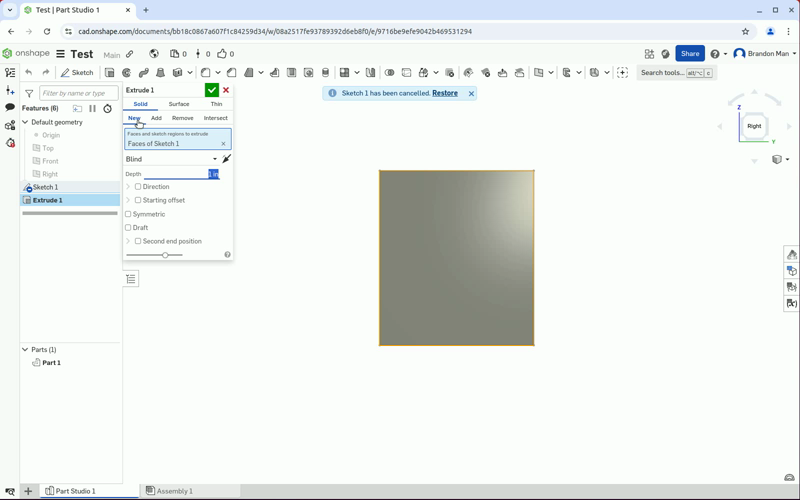
text(7.221)
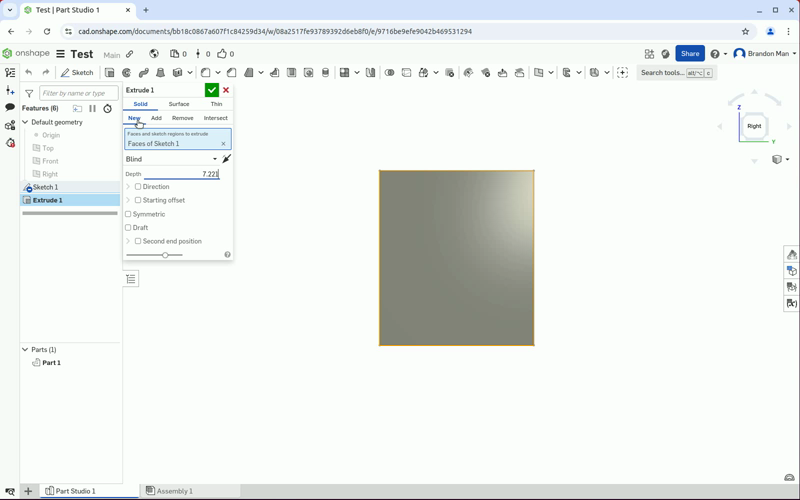
key(enter)
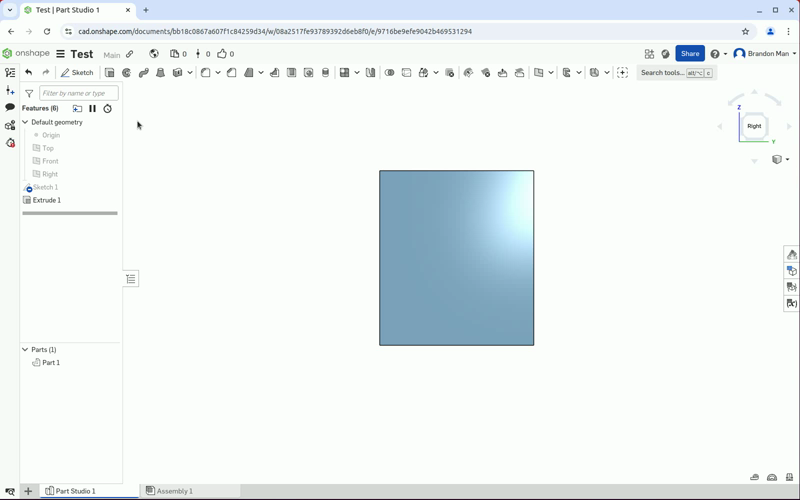
key(shift+h)
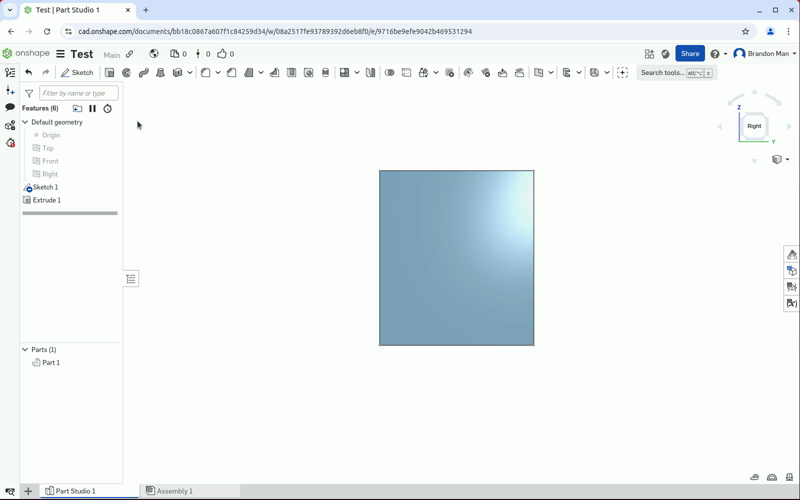
key(shift+h)
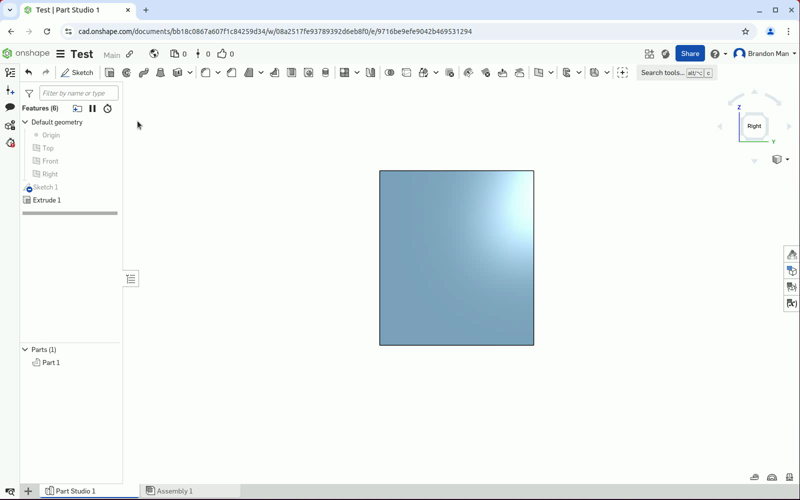
mouse_move(73, 189)
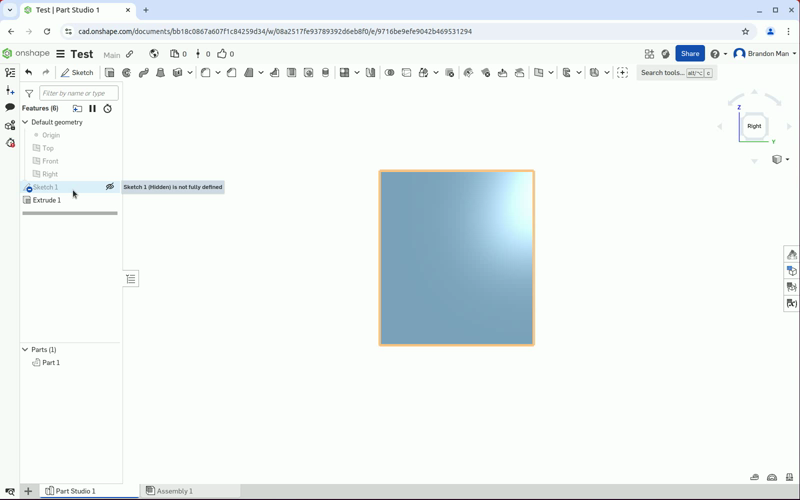
click(73, 189)
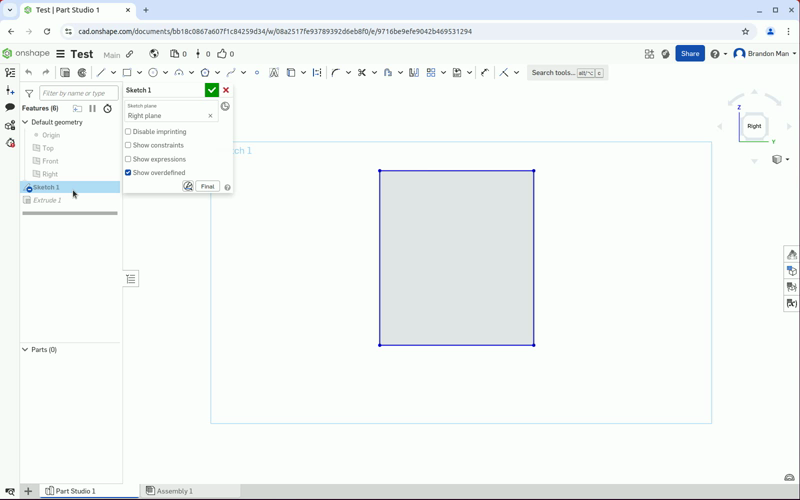
mouse_move(229, 92)
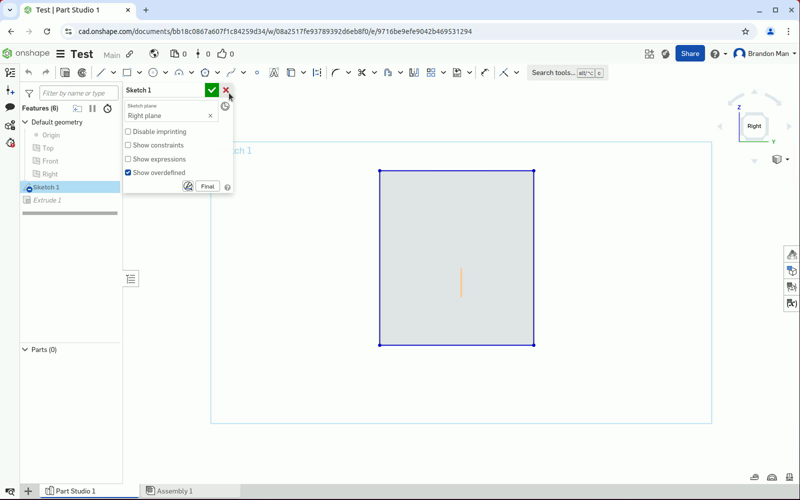
click(229, 92)
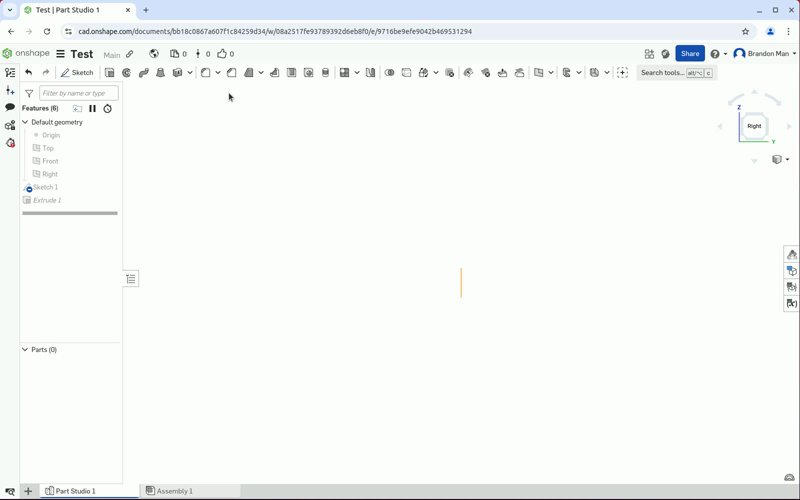
mouse_move(541, 75)
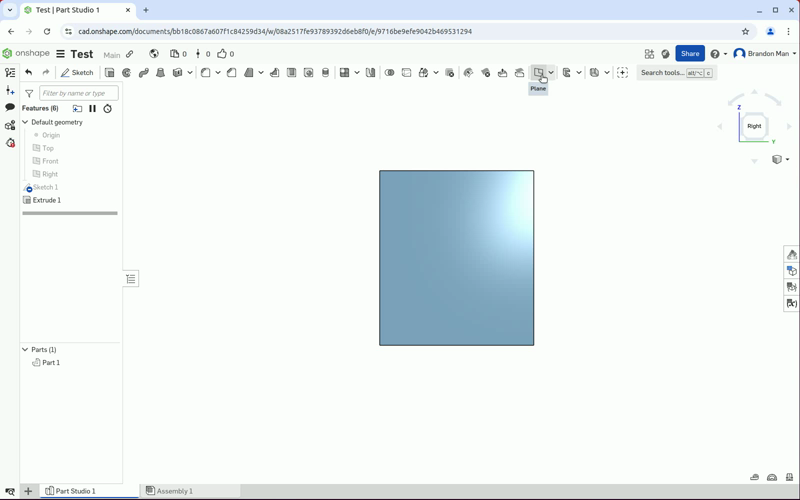
click(541, 75)
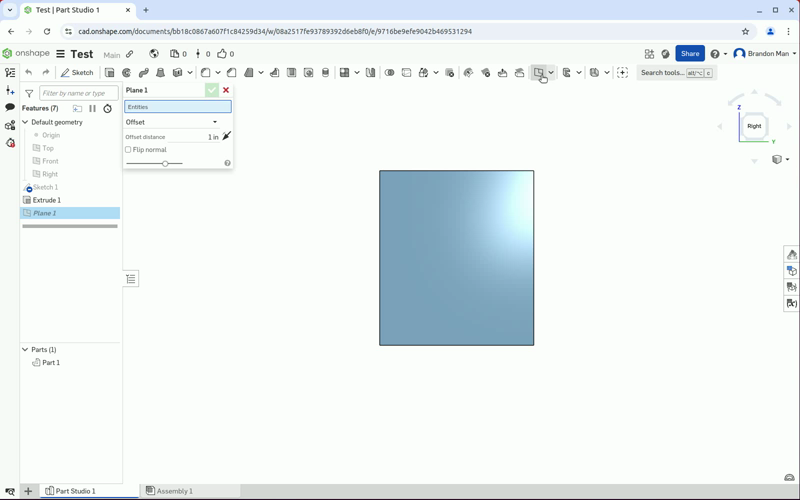
mouse_move(73, 176)
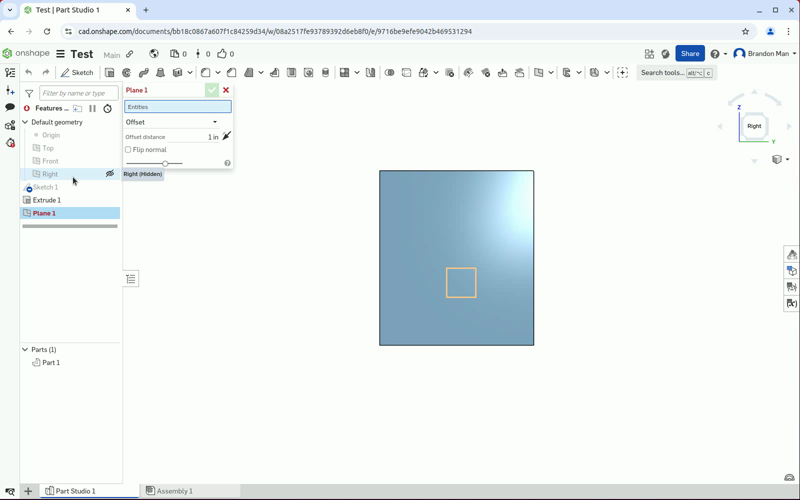
click(73, 176)
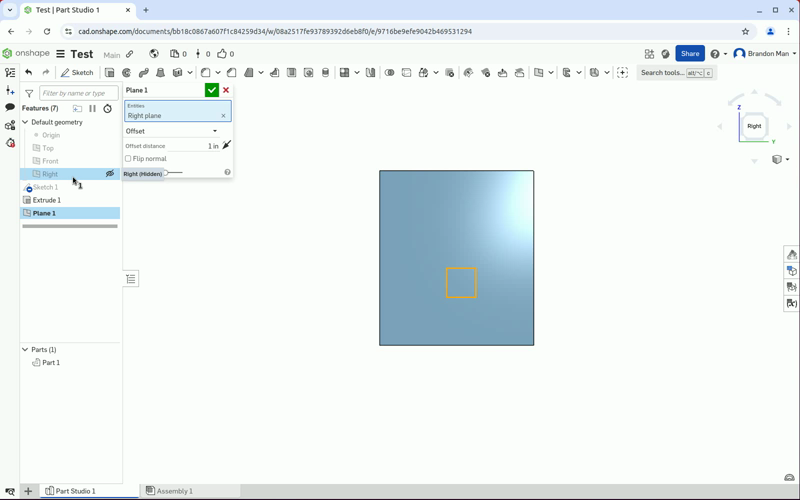
key(tab, 2)
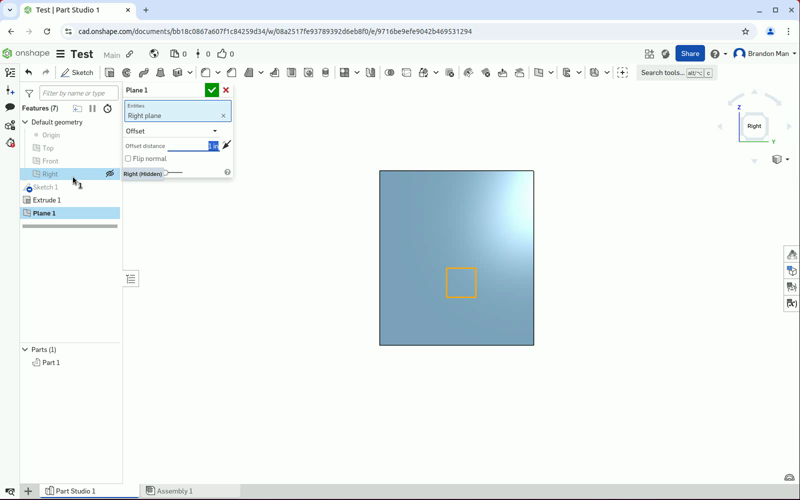
text(7.21)
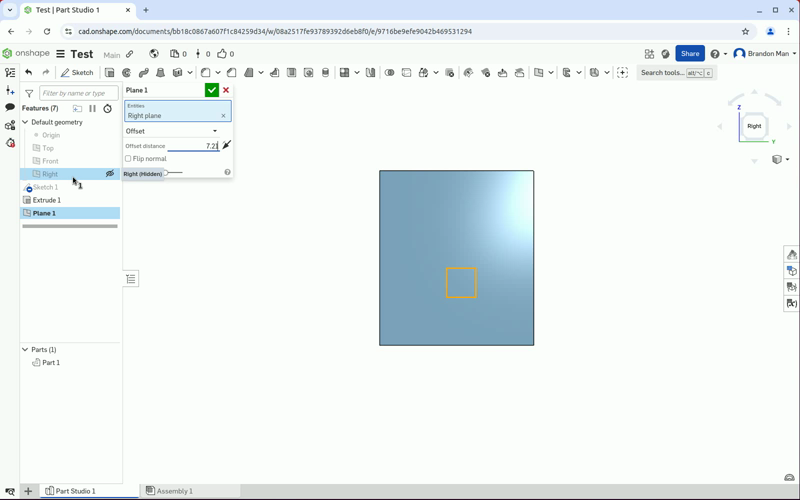
key(enter, 2)
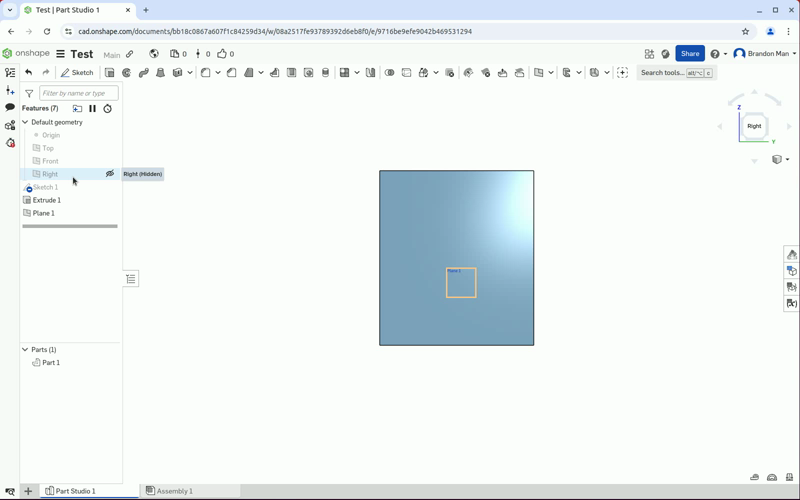
key(shift+s)
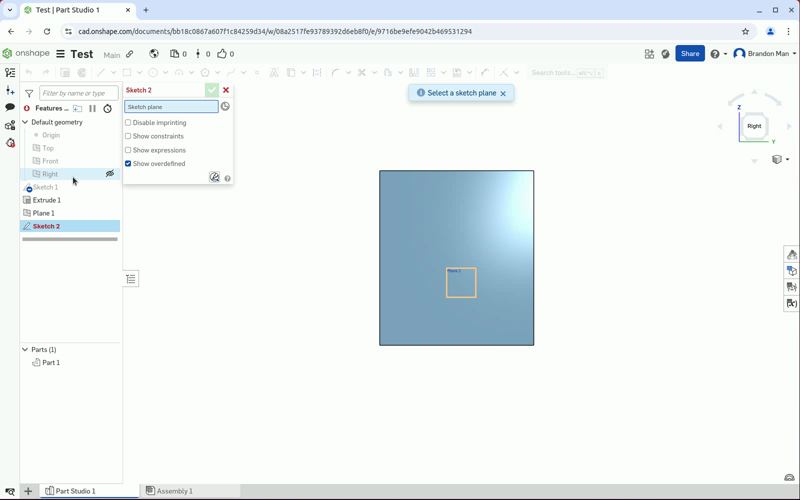
mouse_move(73, 215)
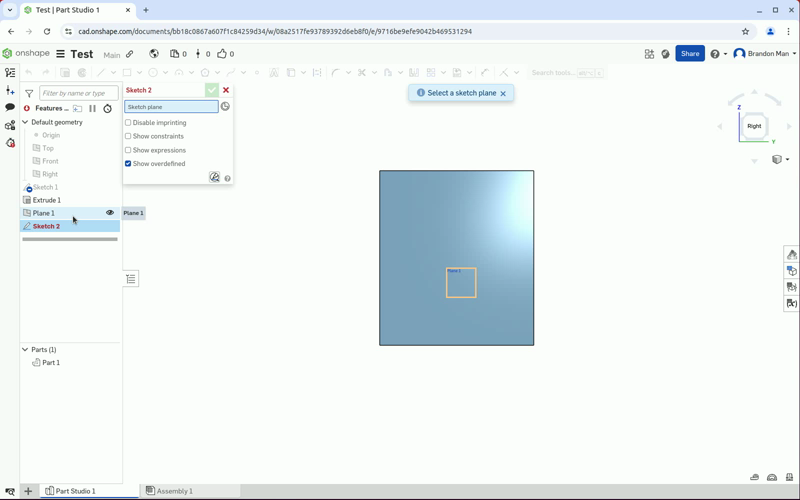
click(73, 215)
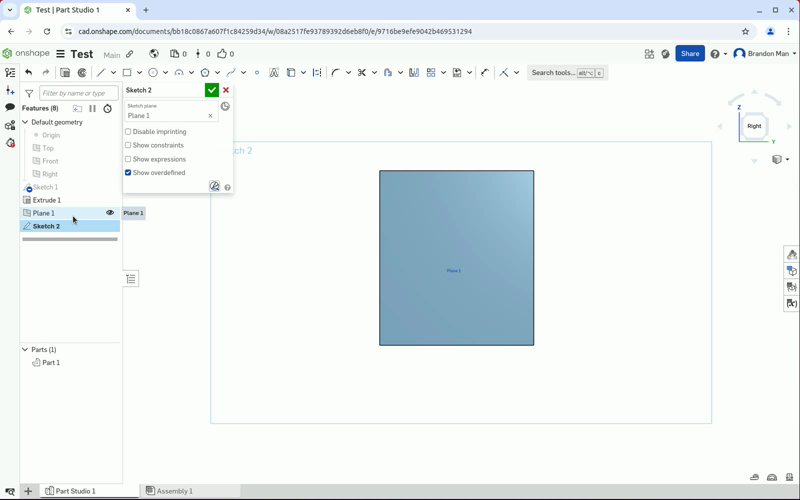
mouse_move(73, 352)
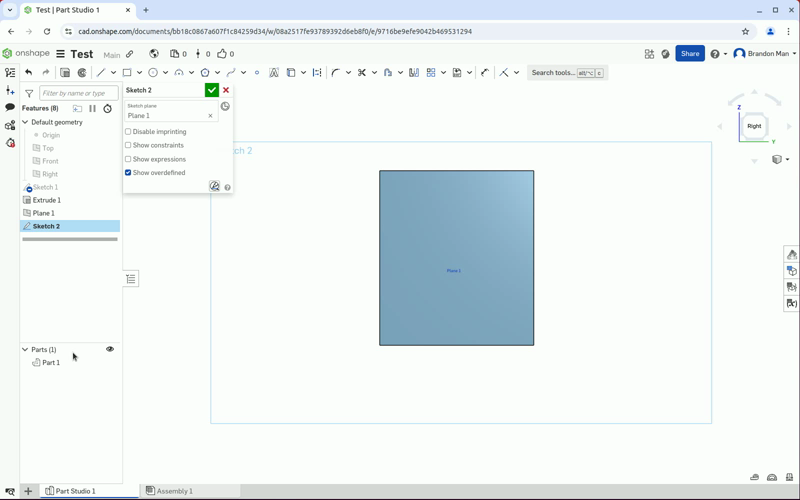
key(y)
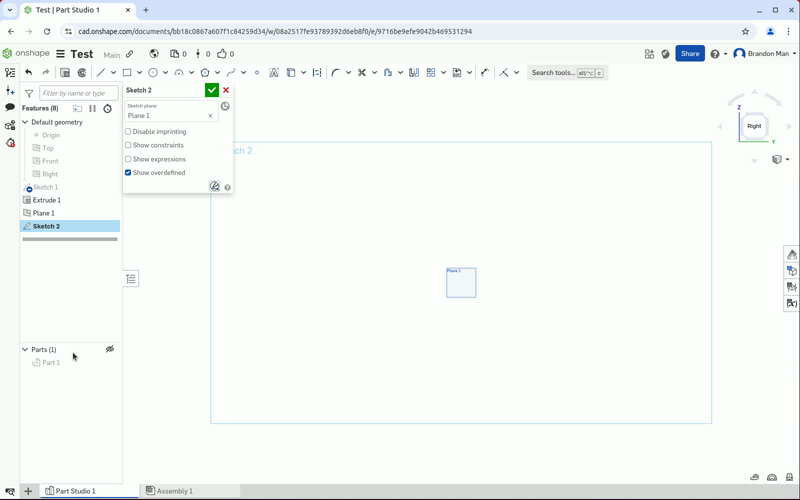
key(l)
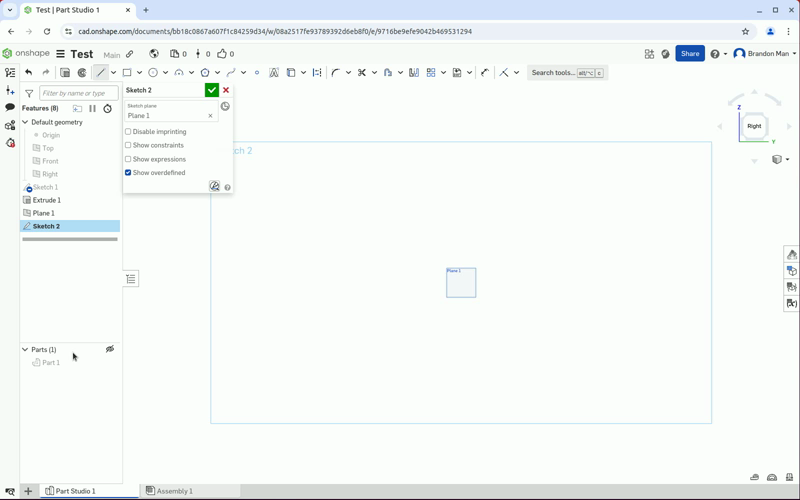
key_down(shift)
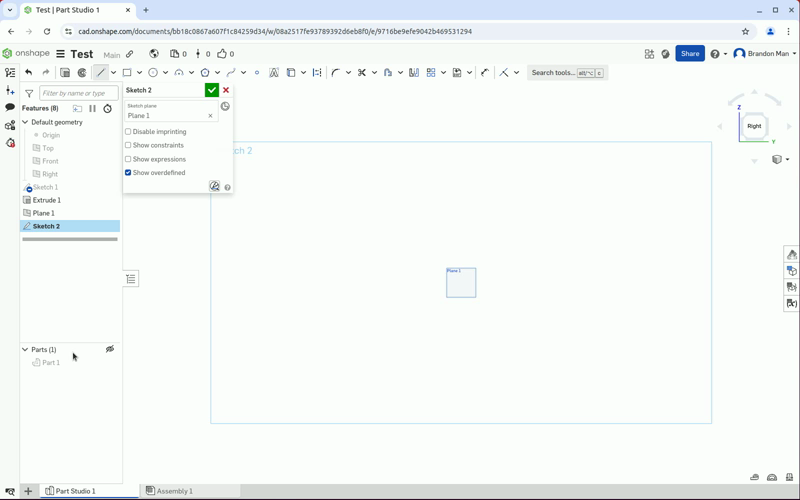
mouse_move(379, 307)
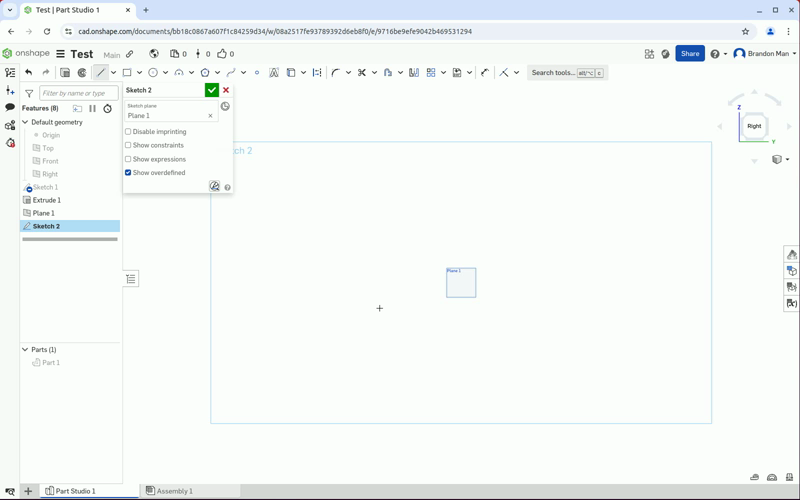
click(379, 307)
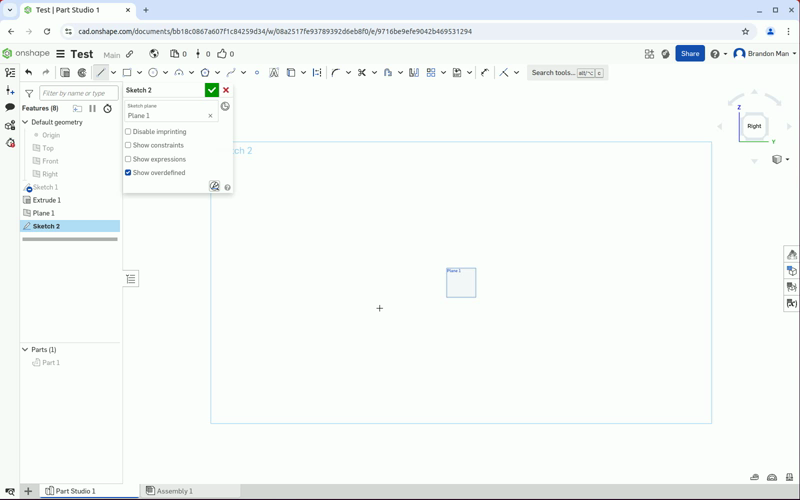
key_up(shift)
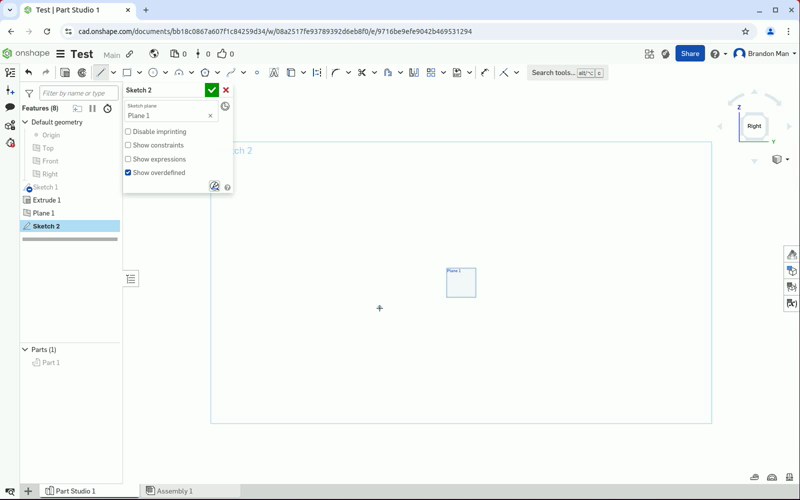
key_down(shift)
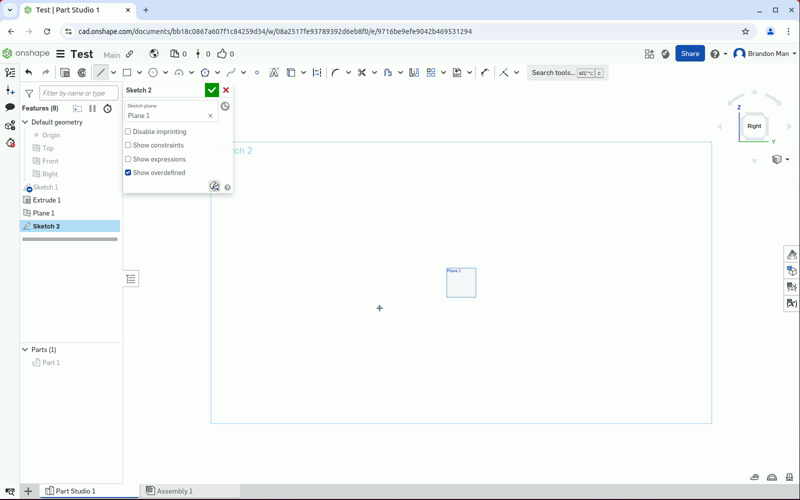
mouse_move(534, 307)
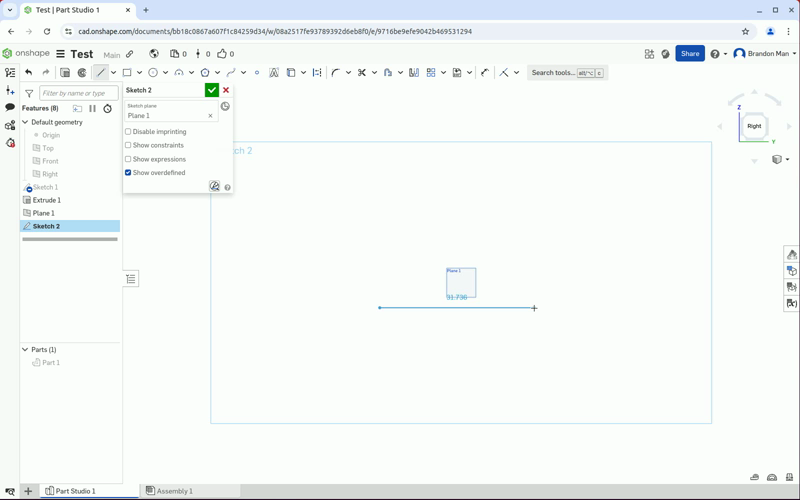
click(534, 307)
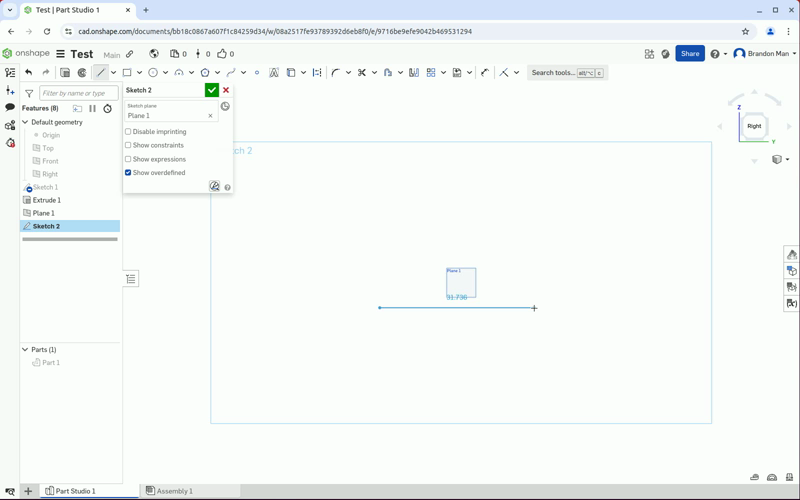
key_up(shift)
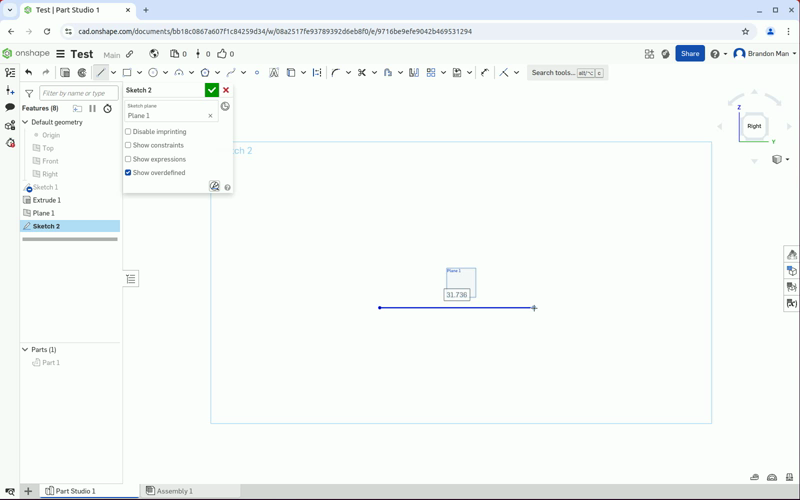
key_down(shift)
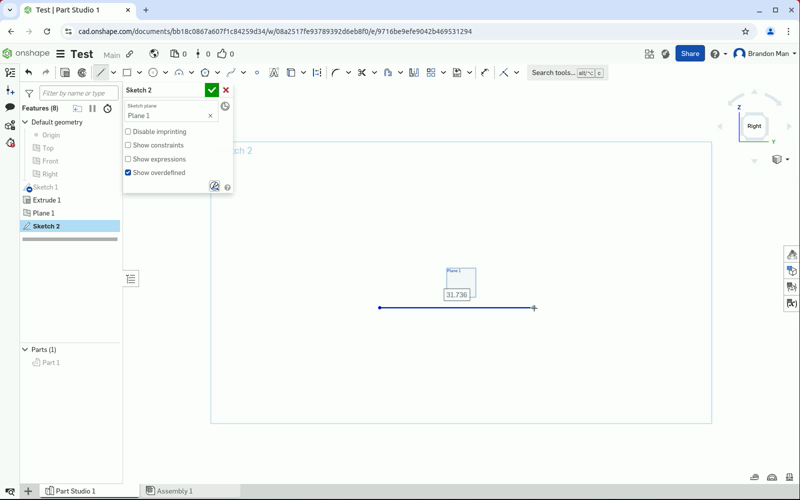
mouse_move(564, 307)
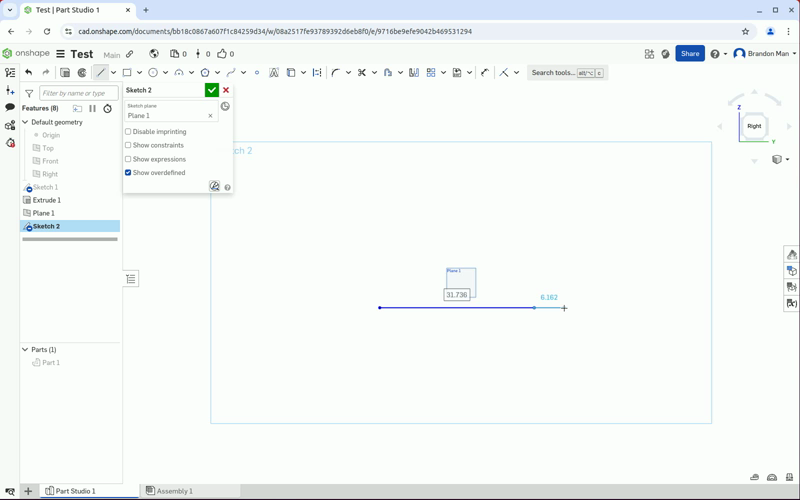
mouse_move(534, 250)
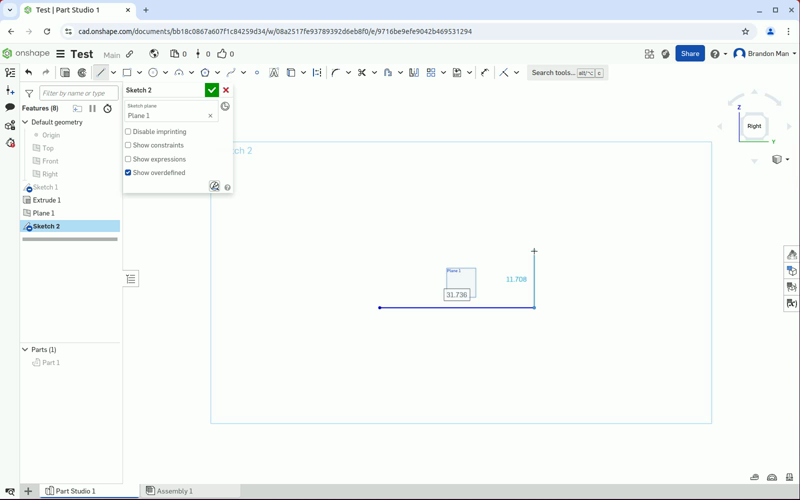
click(534, 250)
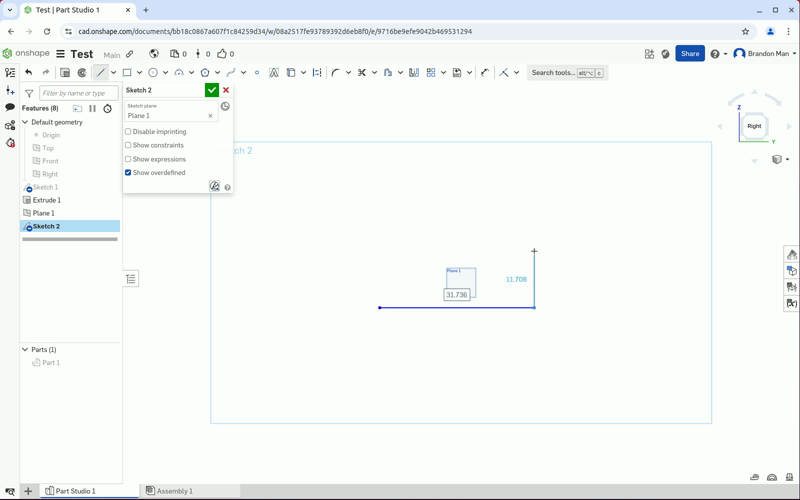
key_up(shift)
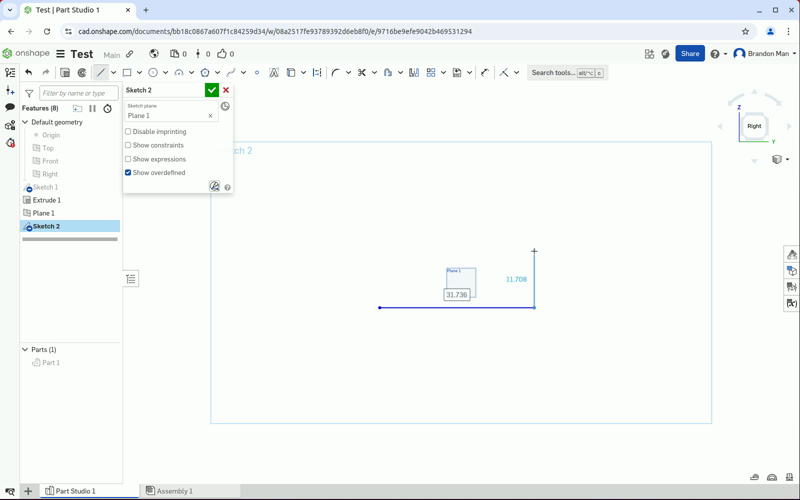
key_down(shift)
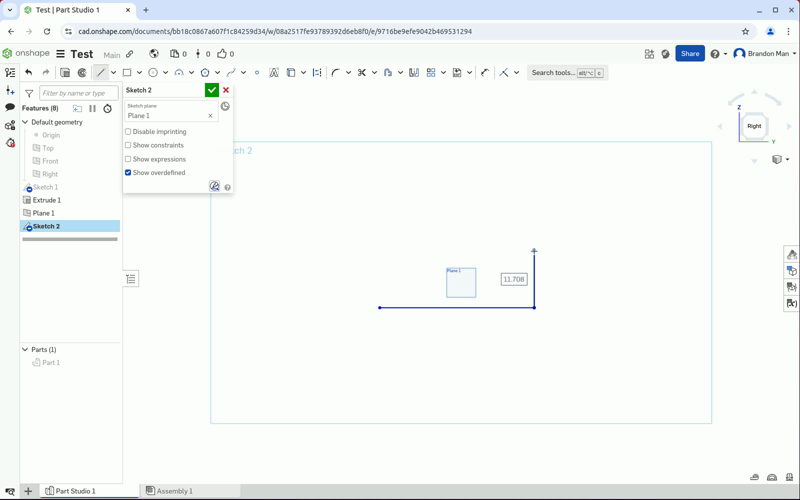
mouse_move(461, 250)
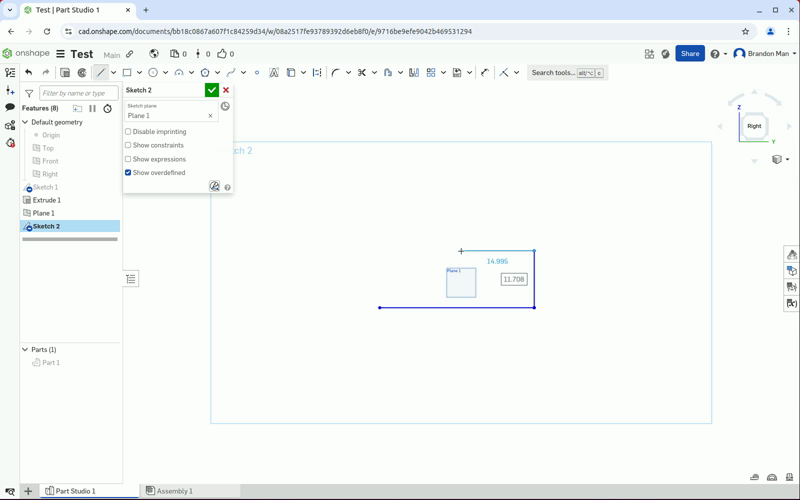
click(461, 250)
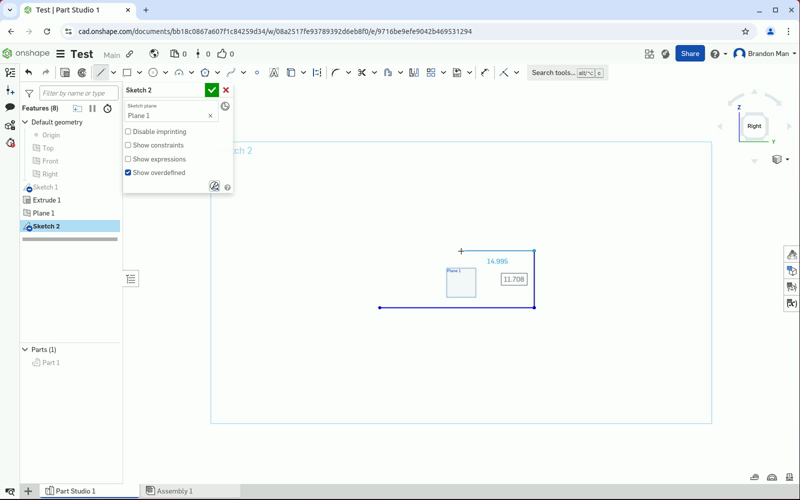
key_up(shift)
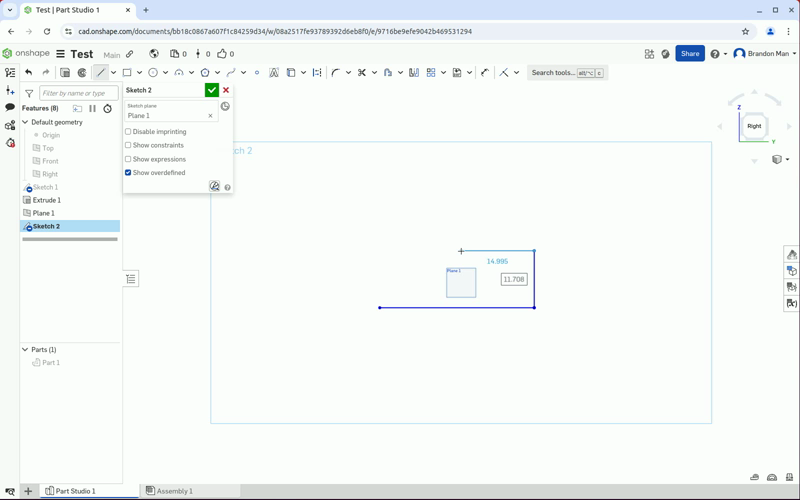
key_down(shift)
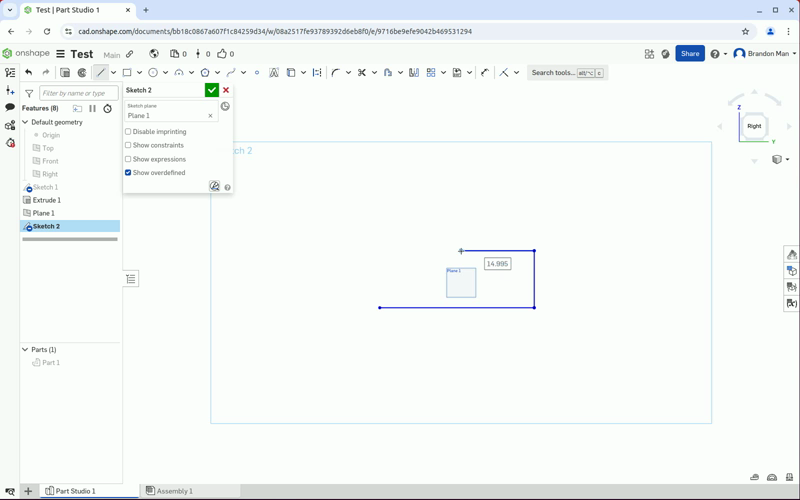
mouse_move(461, 170)
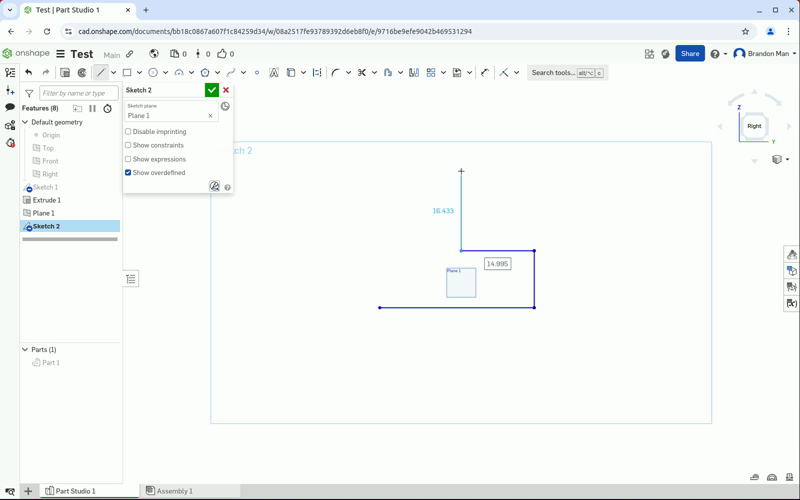
click(461, 170)
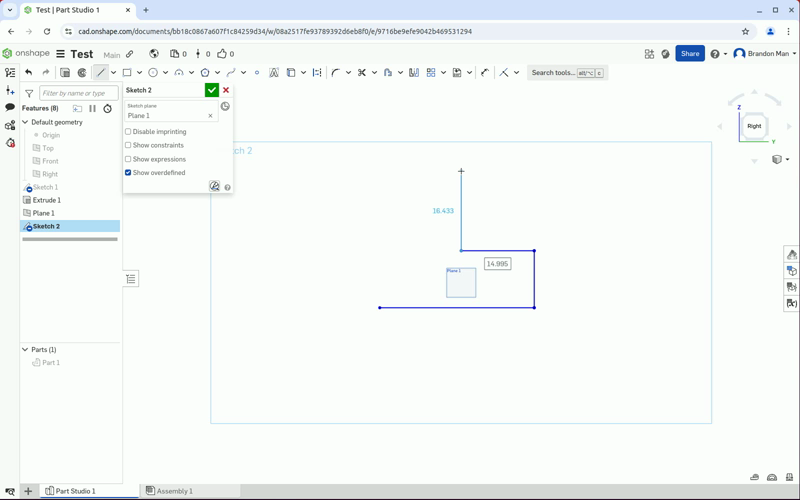
key_up(shift)
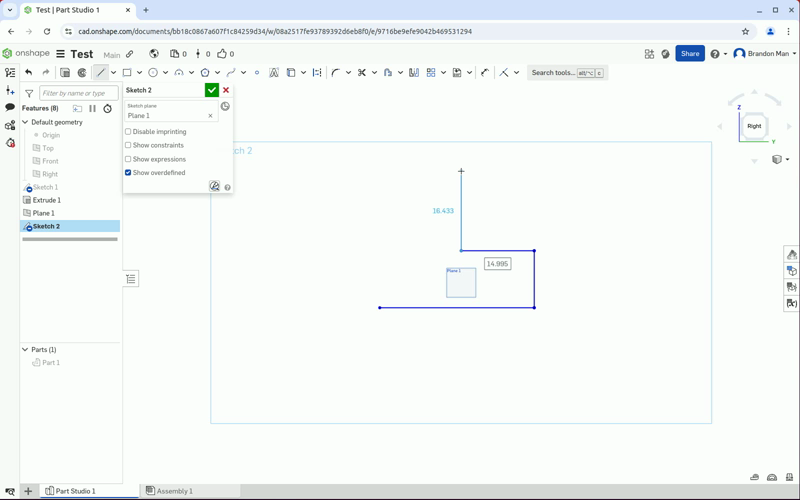
key_down(shift)
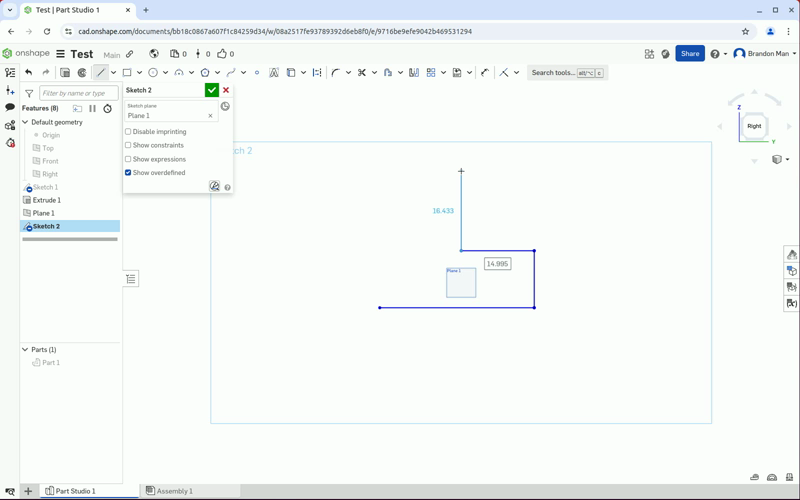
mouse_move(379, 170)
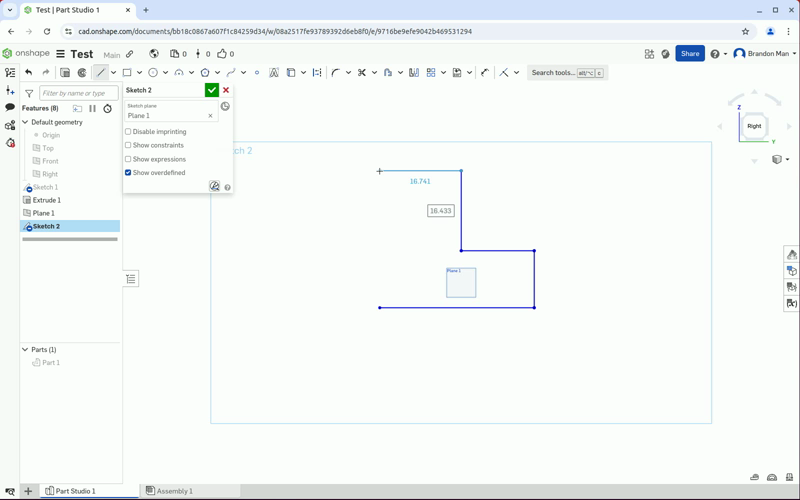
click(379, 170)
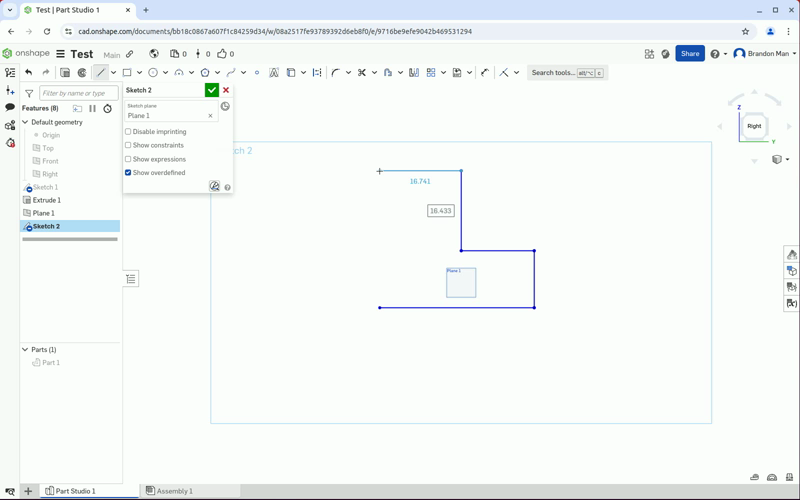
key_up(shift)
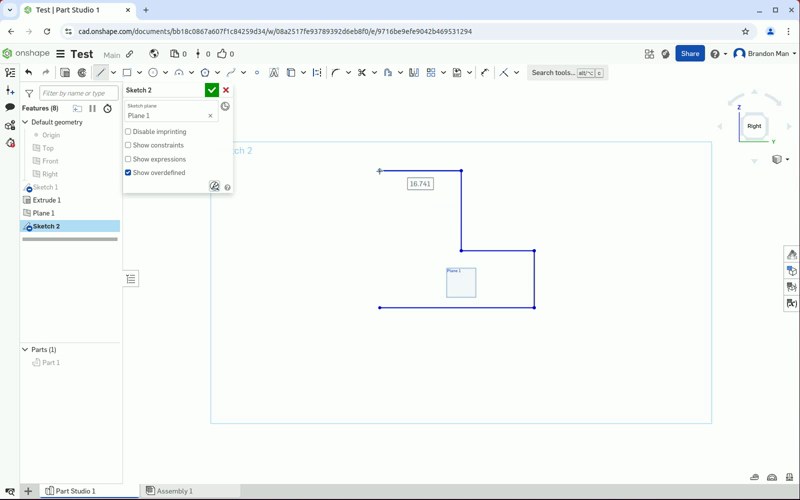
key_down(shift)
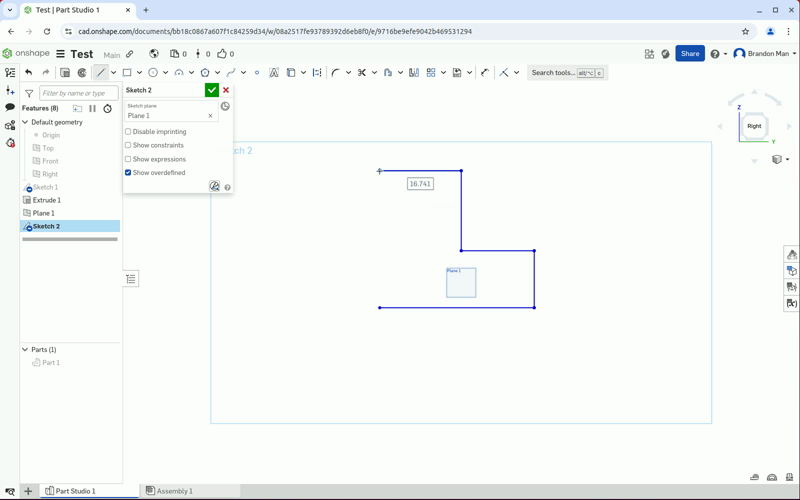
mouse_move(379, 307)
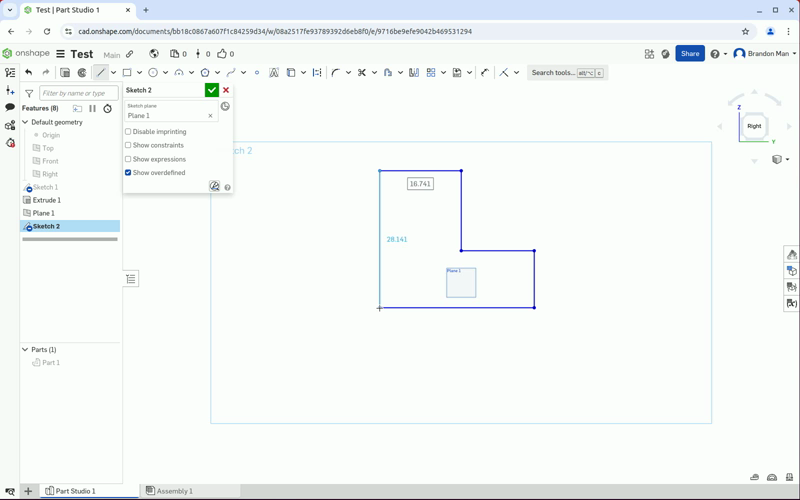
key_up(shift)
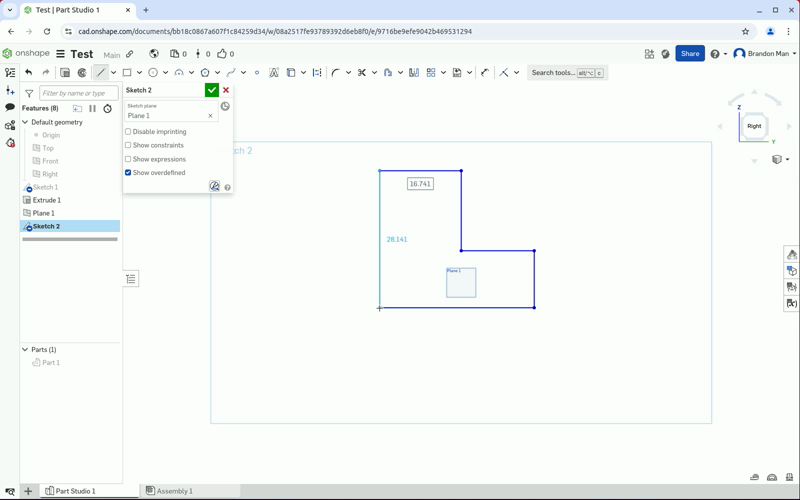
click(379, 307)
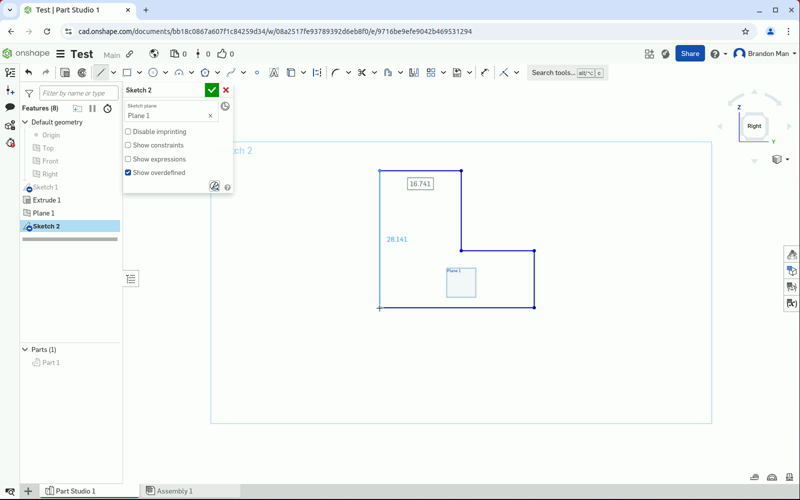
key(esc)
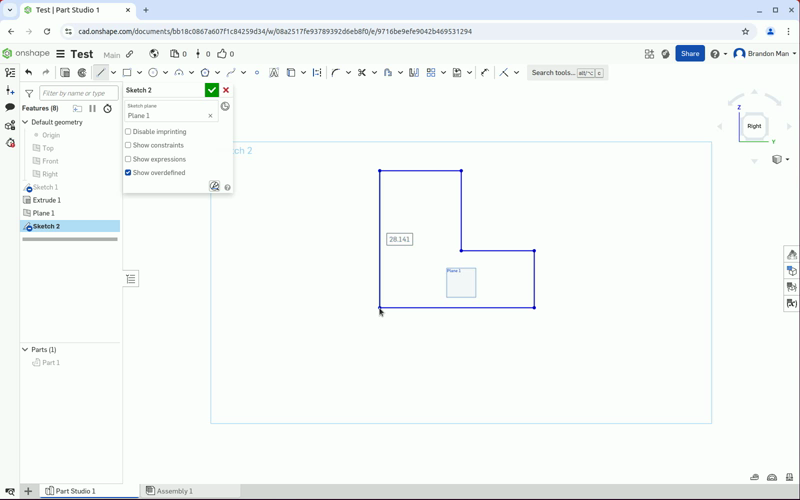
mouse_move(392, 246)
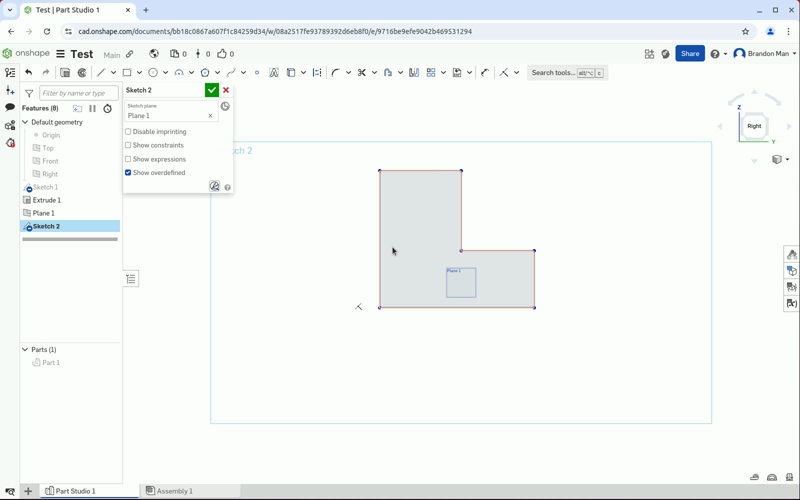
click(392, 246)
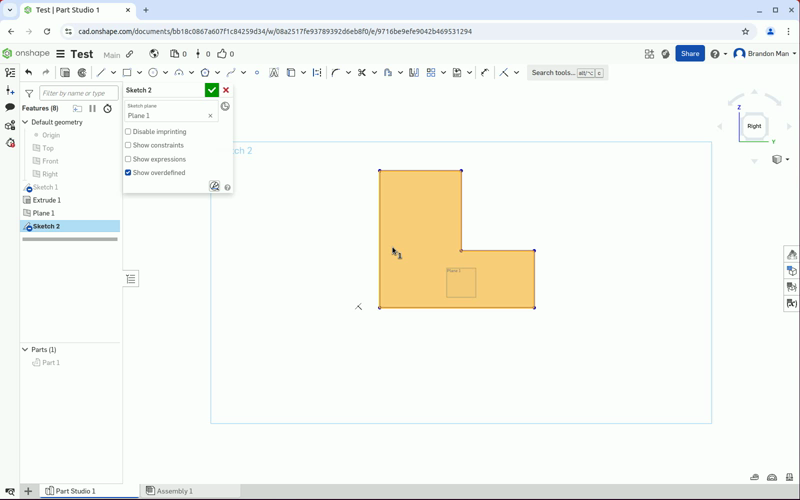
mouse_move(73, 352)
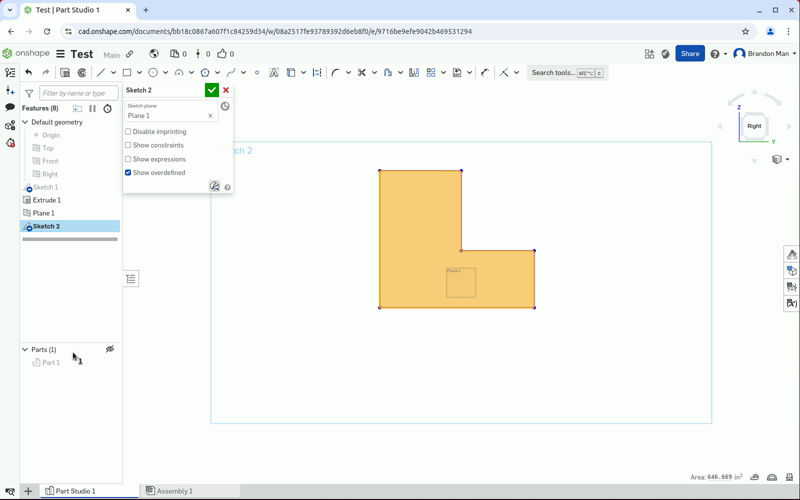
key(shift+y)
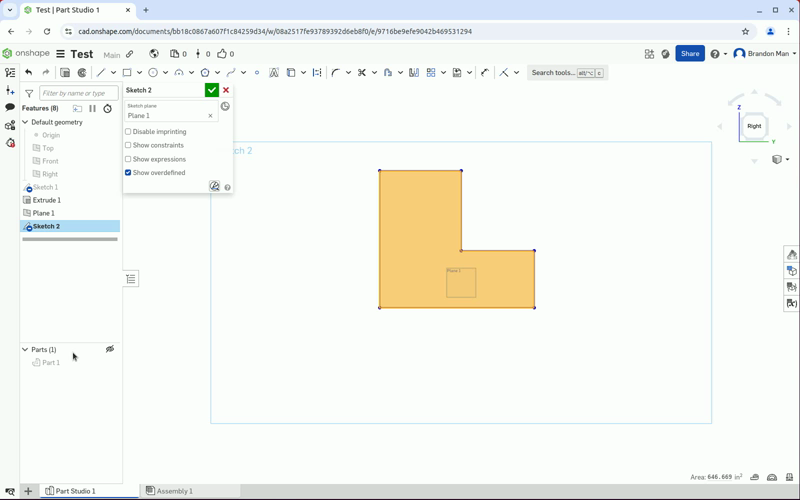
key(shift+e)
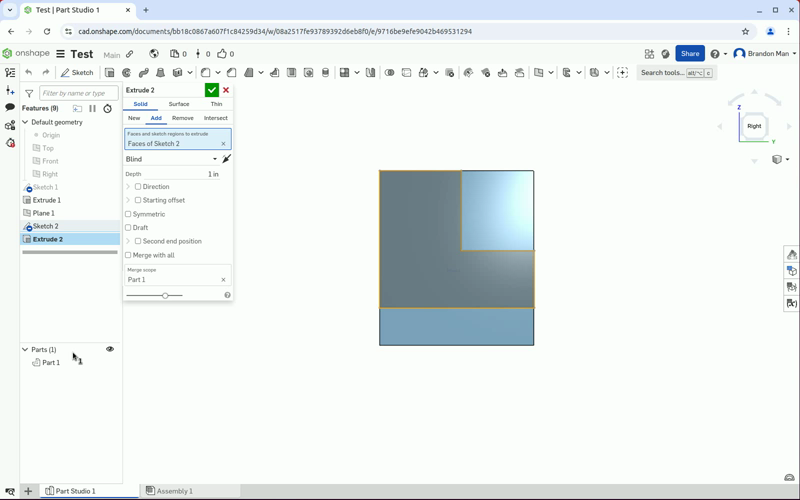
mouse_move(143, 106)
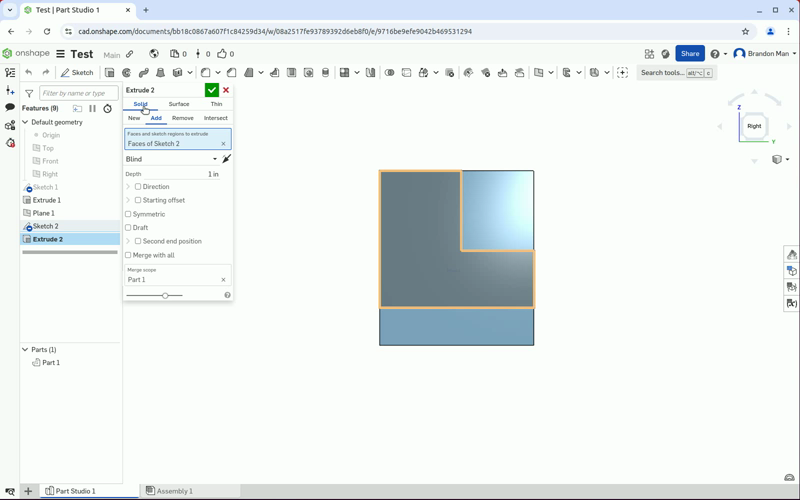
click(143, 106)
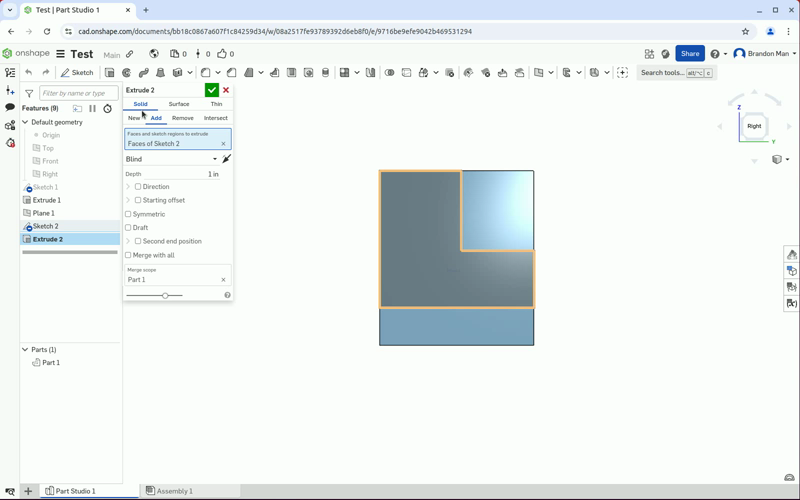
mouse_move(137, 120)
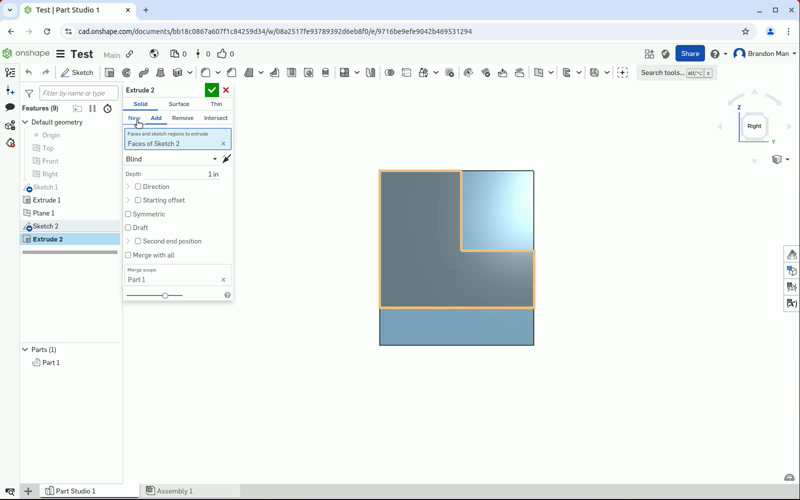
click(137, 120)
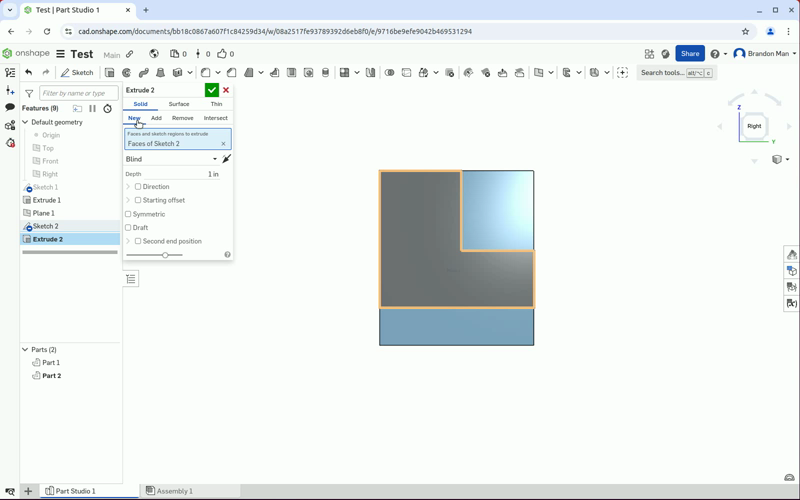
key(tab, 4)
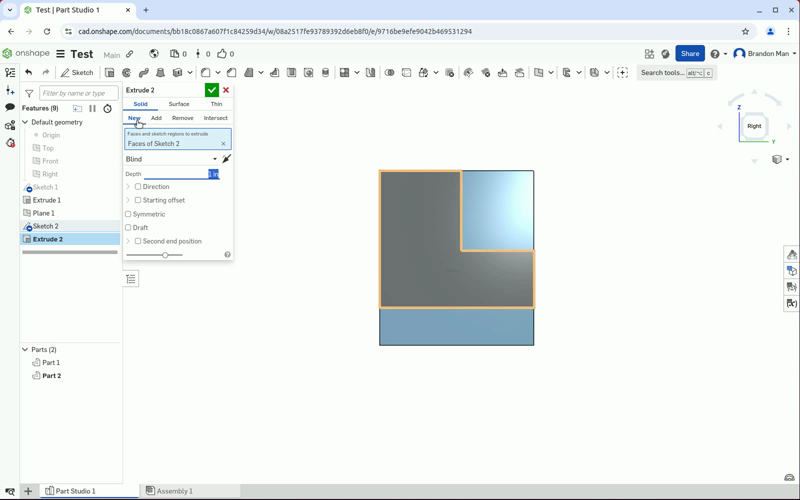
text(6.018)
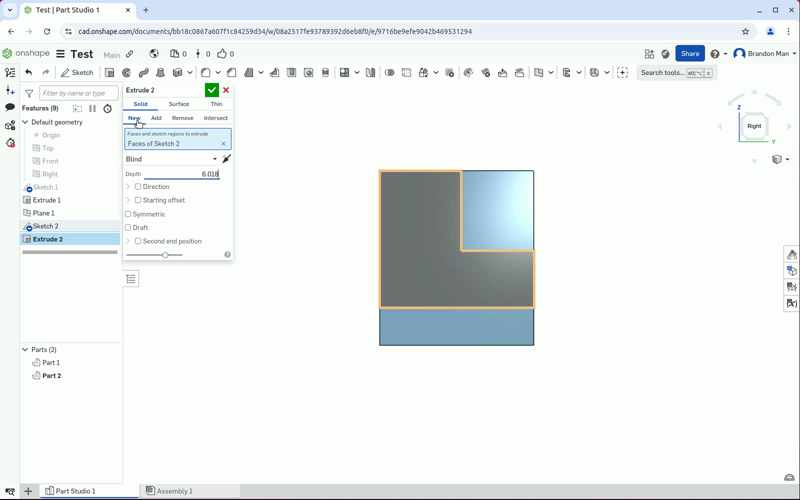
key(enter)
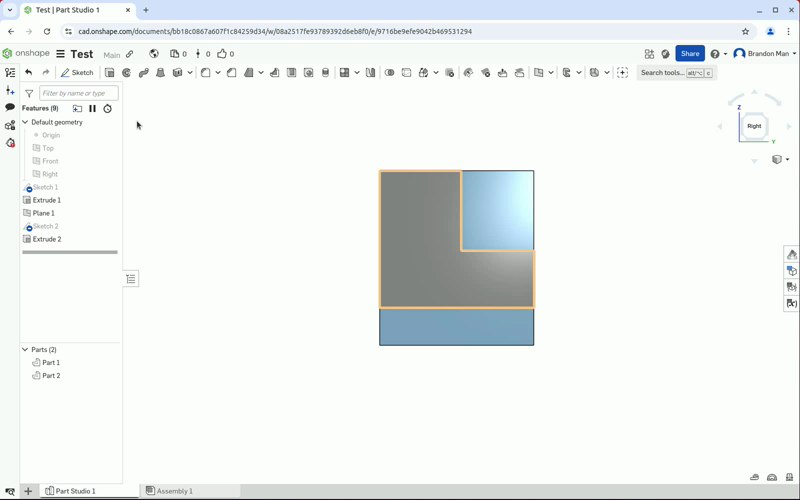
key(shift+h)
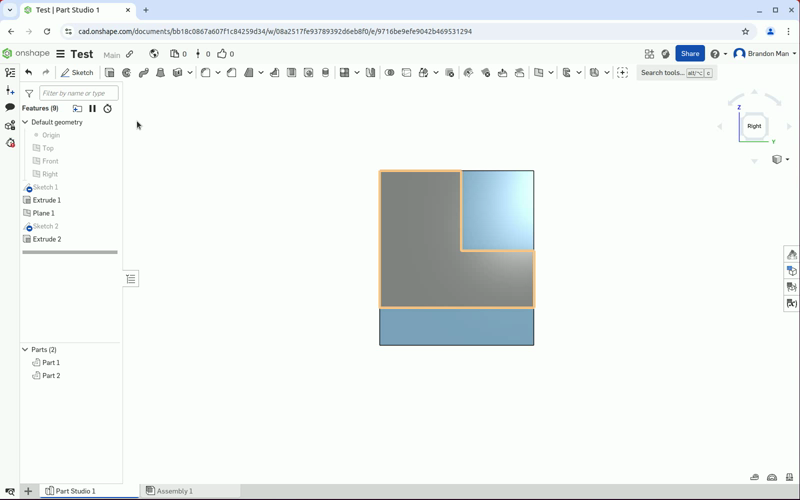
key(shift+h)
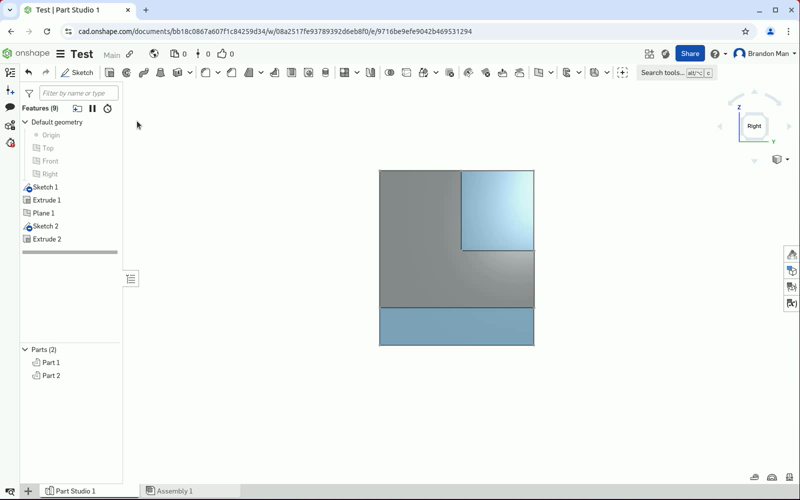
key(shift+7)
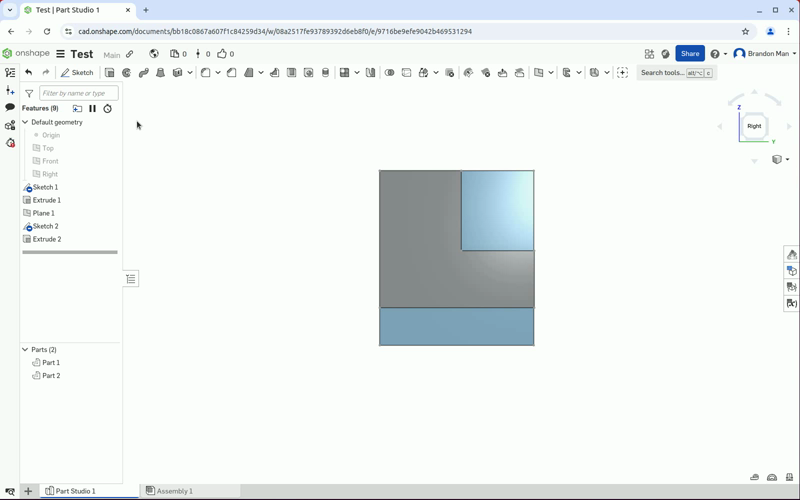
key(right, 2)
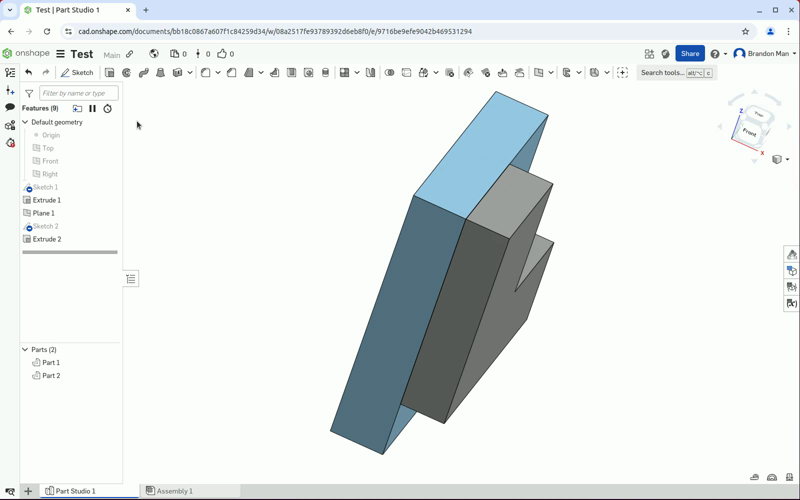
key(down, 2)
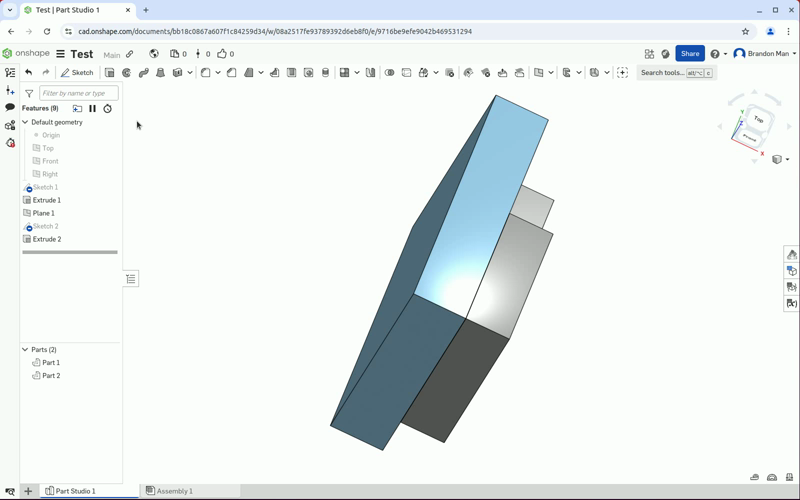
key(up, 2)
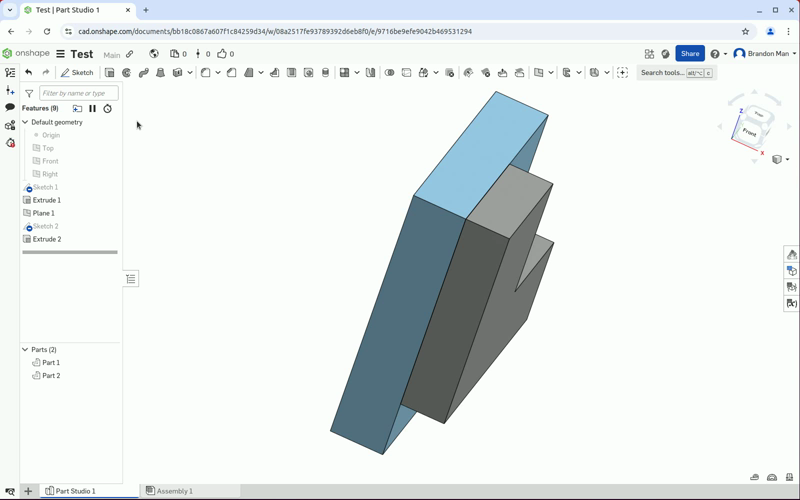
key(left, 2)
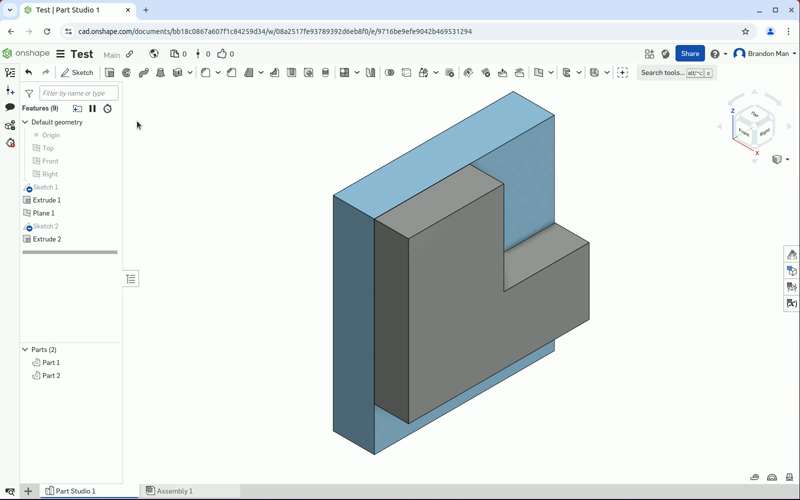
mouse_move(73, 189)
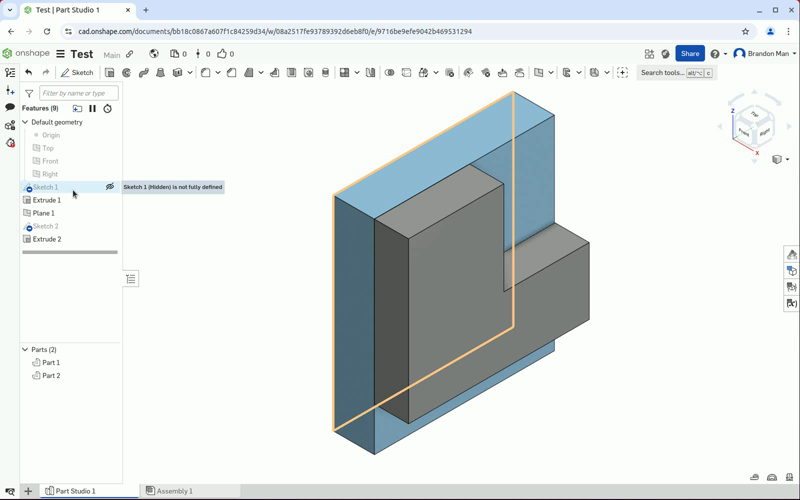
click(73, 189)